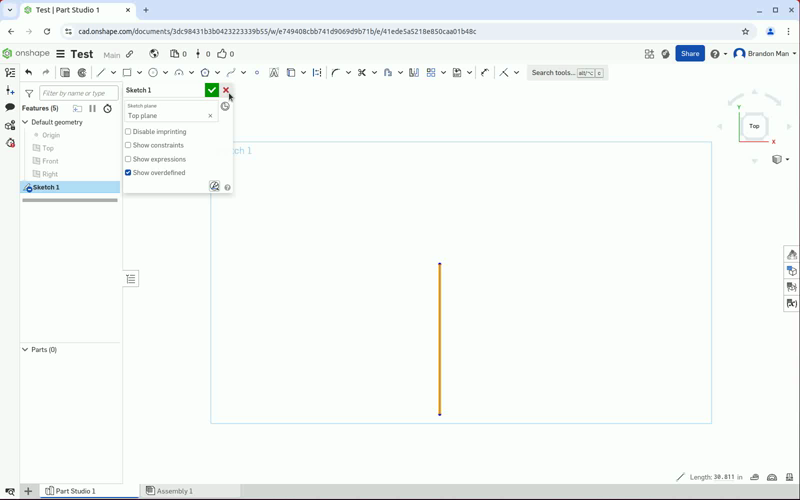
key(shift+h)
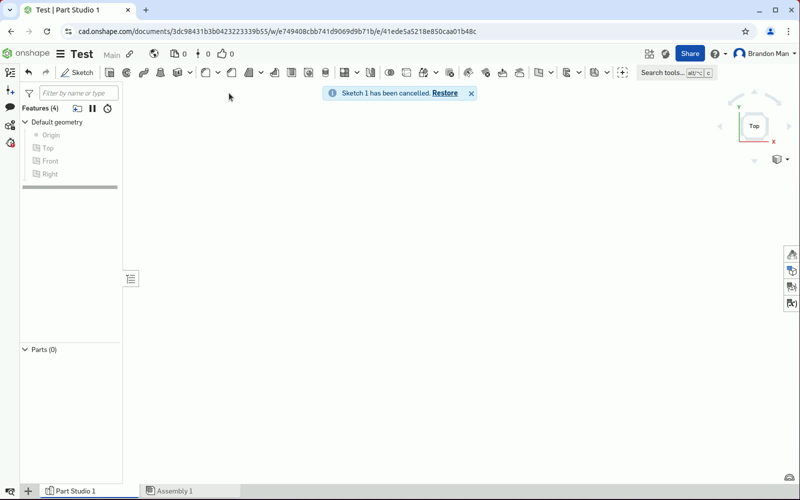
mouse_move(73, 352)
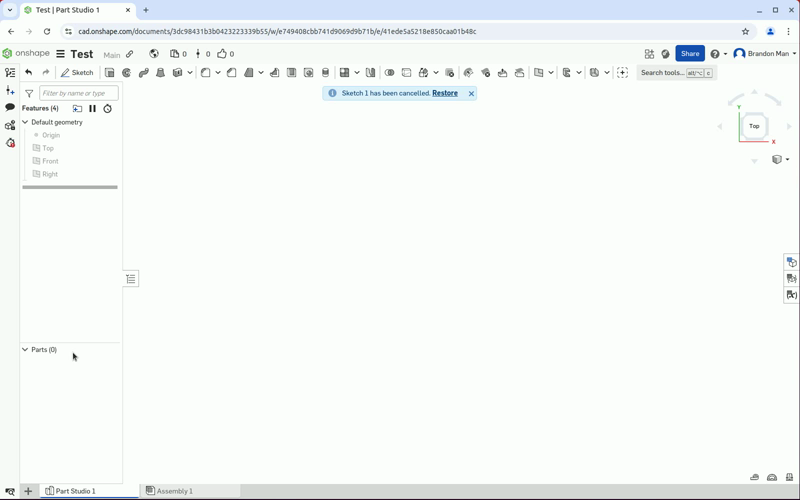
key(y)
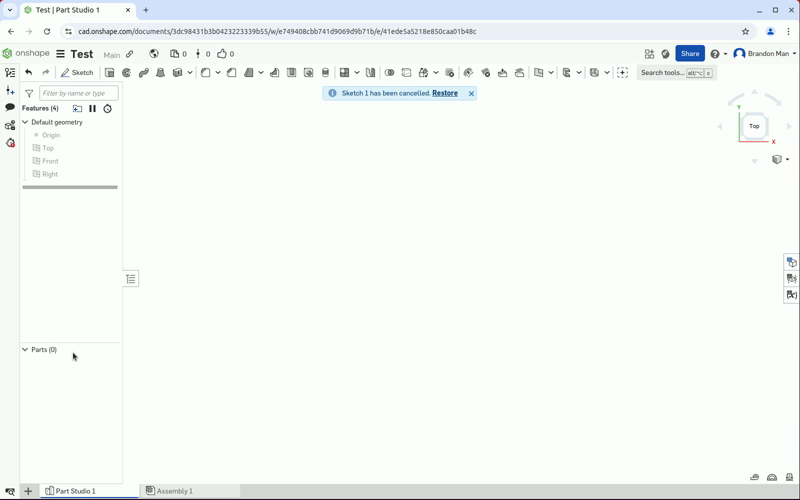
key(shift+p)
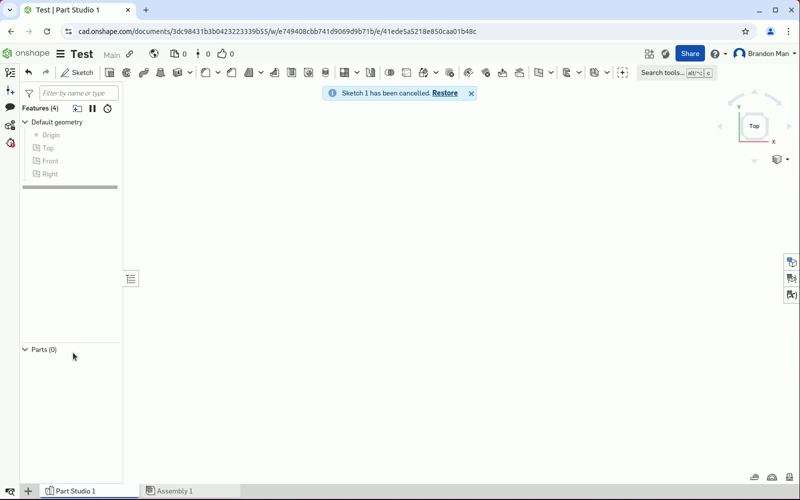
key(space)
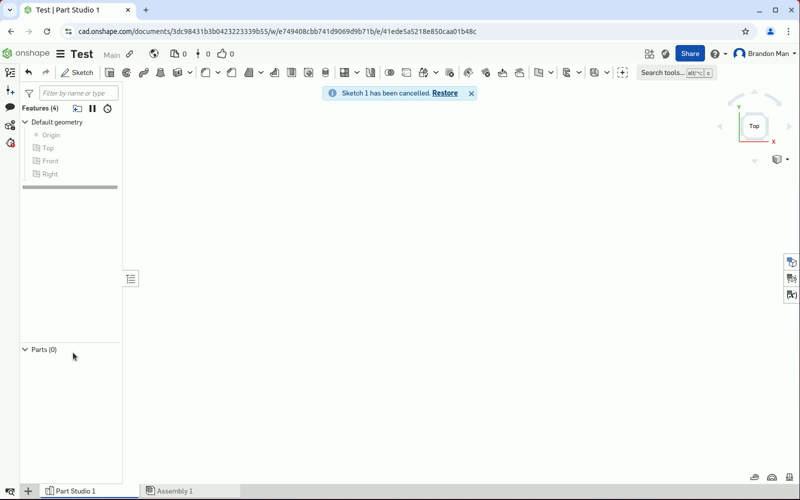
key_down(shift)
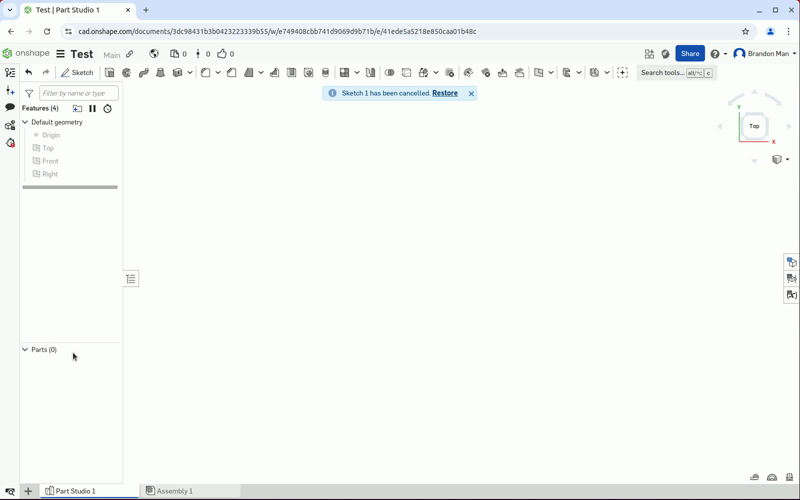
key(up)
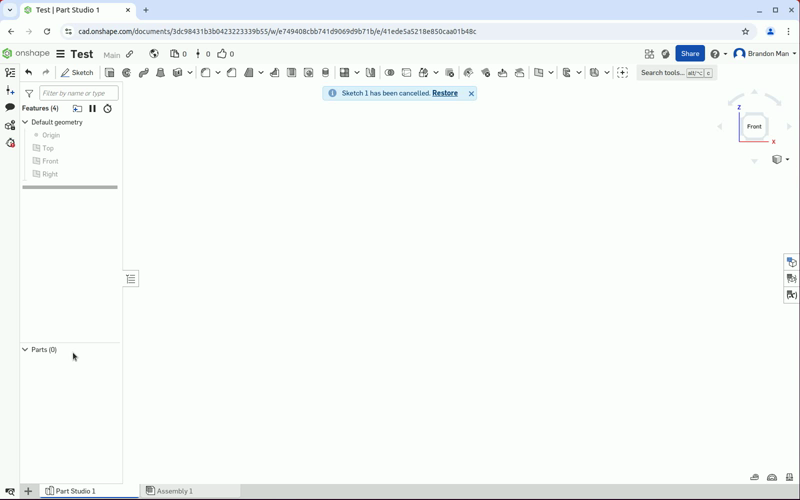
key_up(shift)
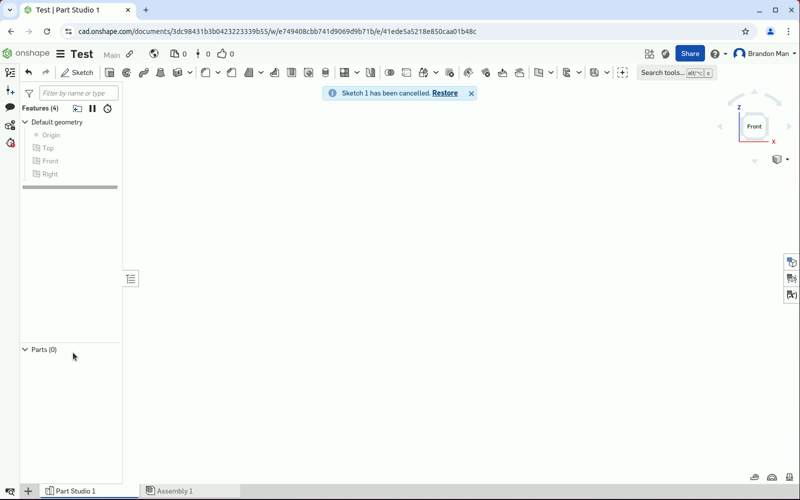
mouse_move(73, 352)
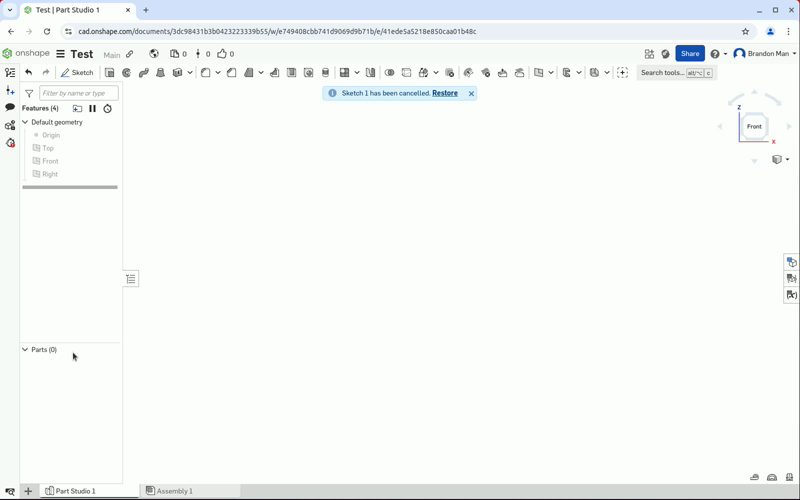
key(shift+y)
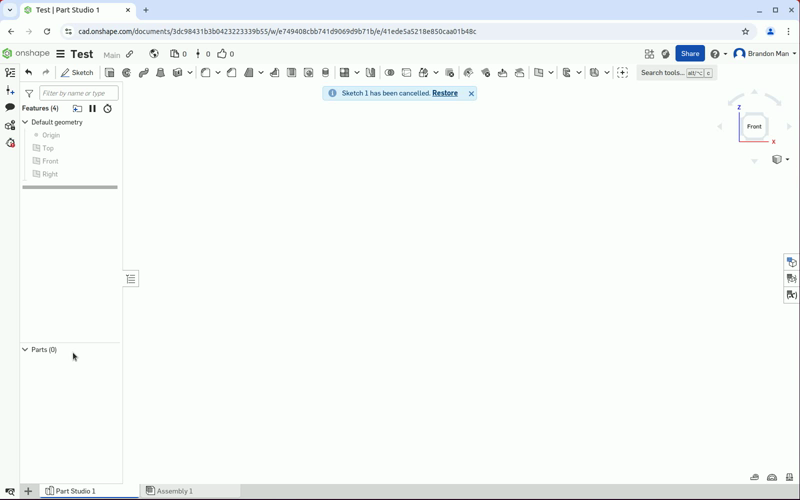
key(shift+s)
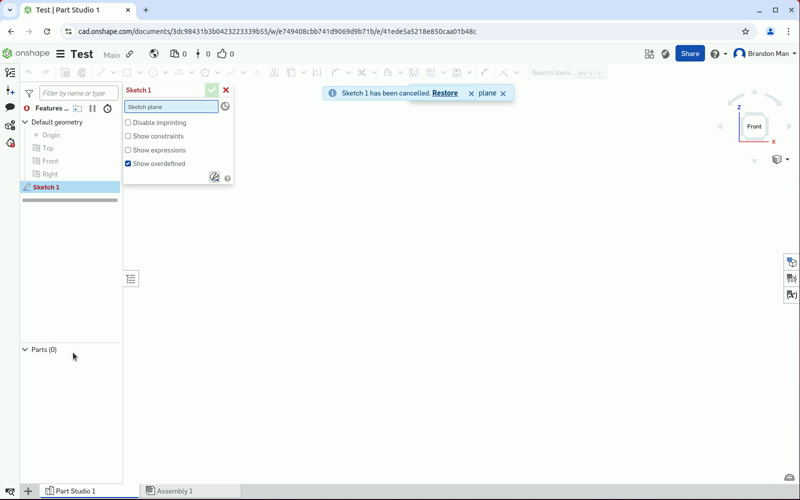
mouse_move(73, 163)
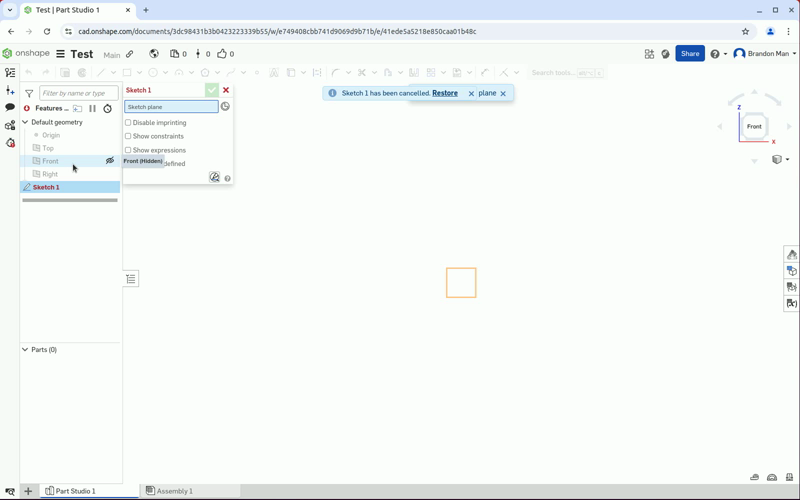
click(73, 163)
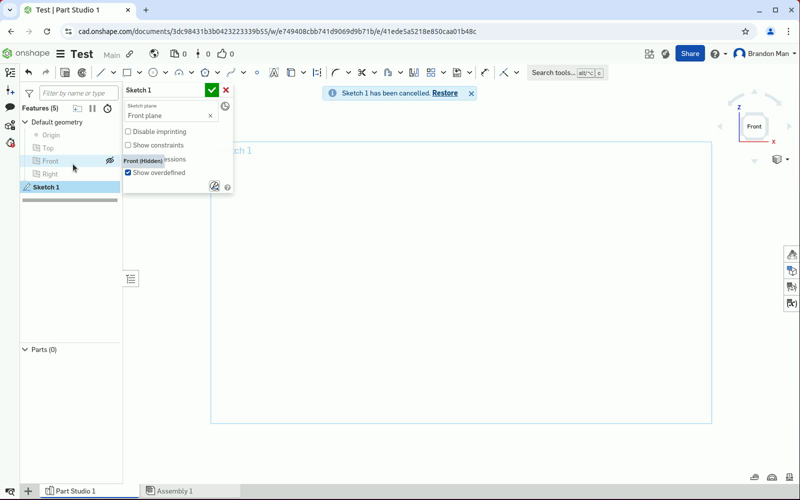
mouse_move(73, 352)
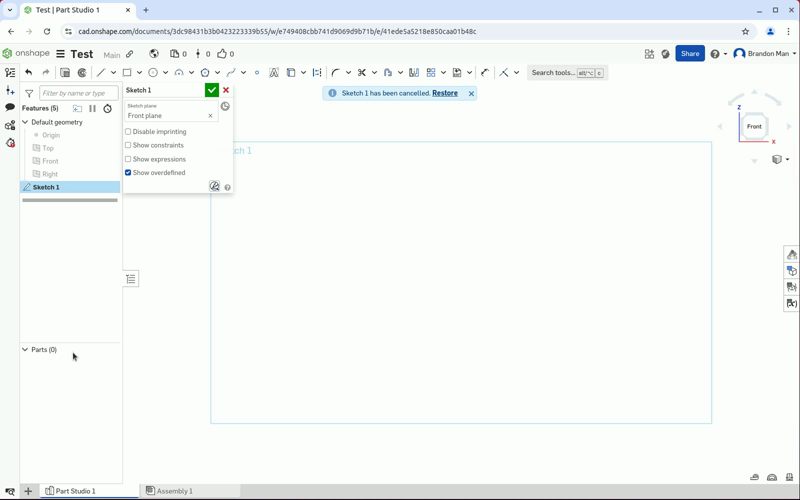
key(y)
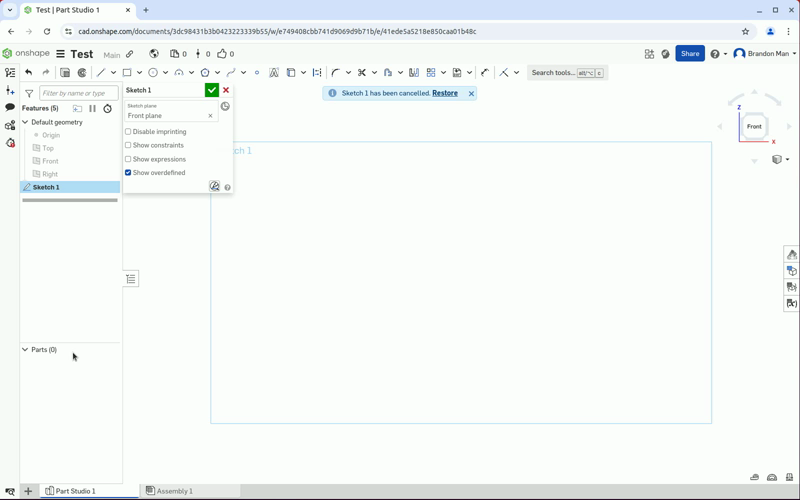
key(c)
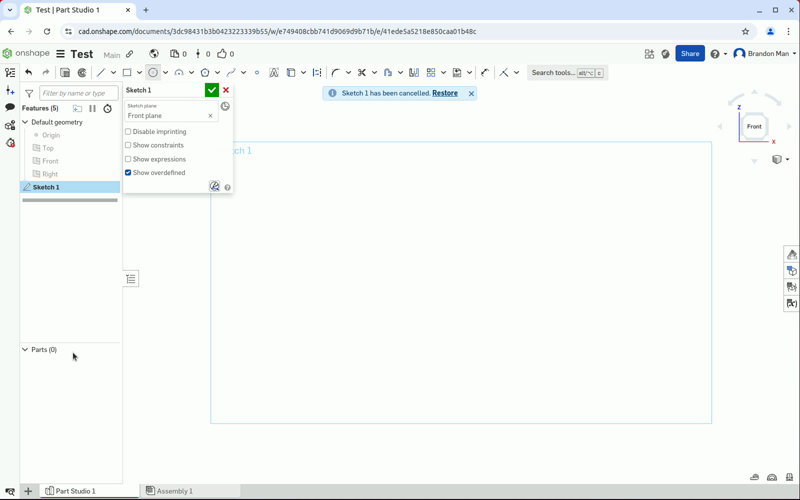
key_down(shift)
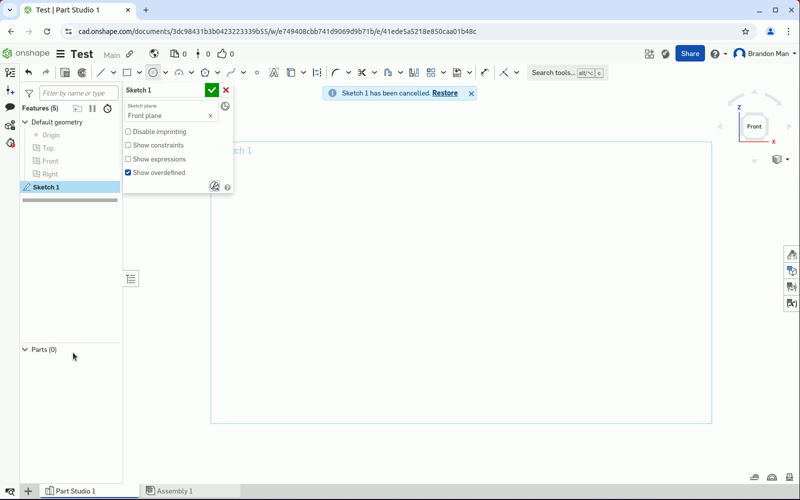
mouse_move(461, 282)
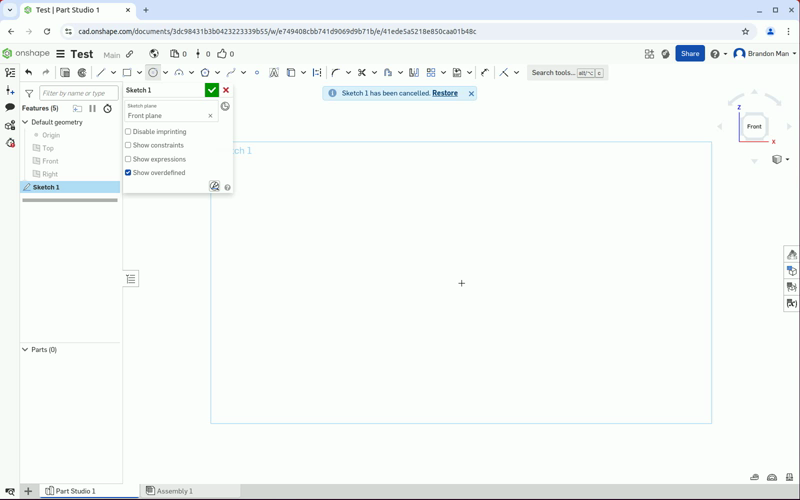
click(461, 282)
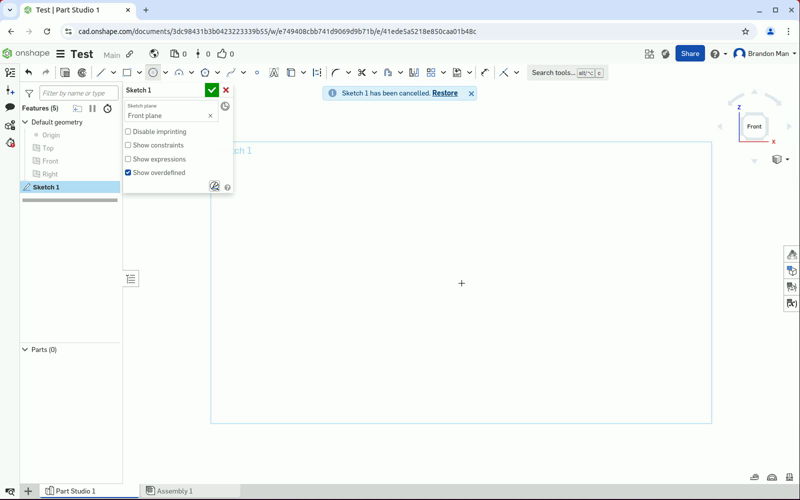
key_up(shift)
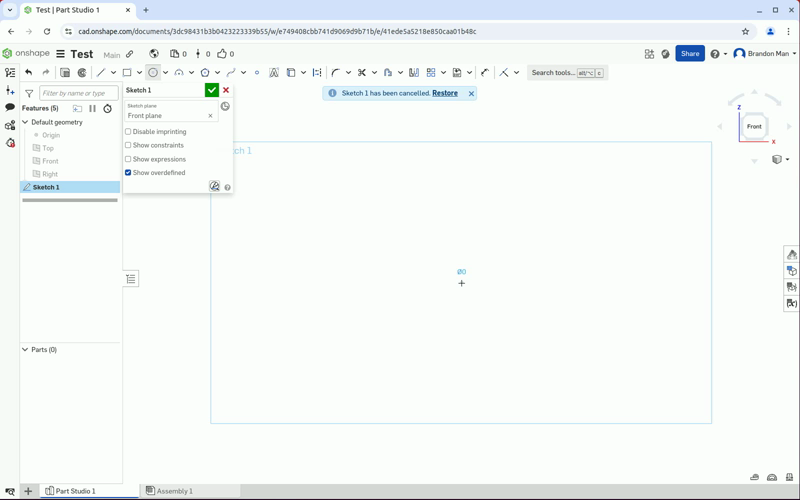
mouse_move(477, 282)
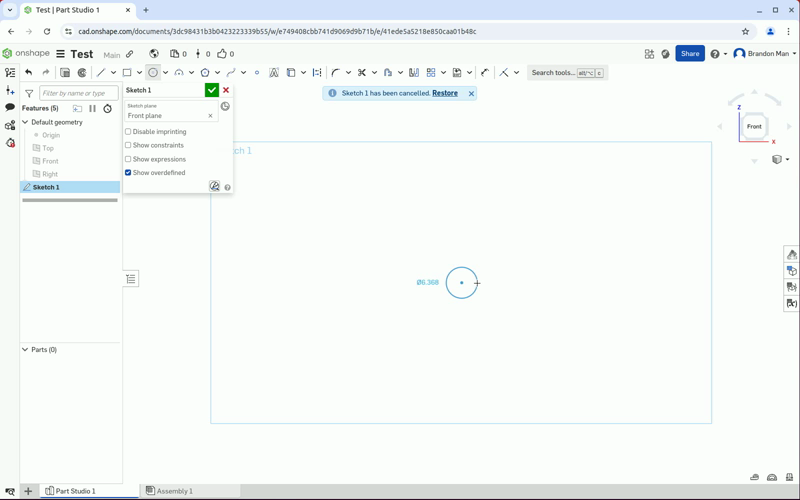
click(477, 282)
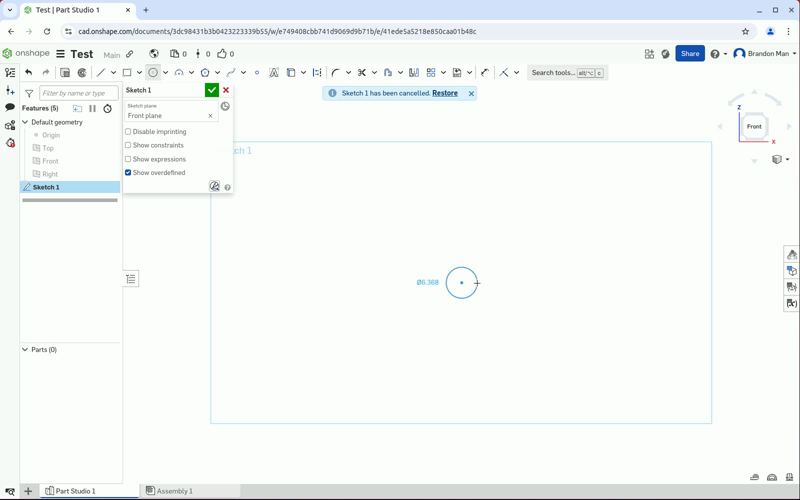
key(esc)
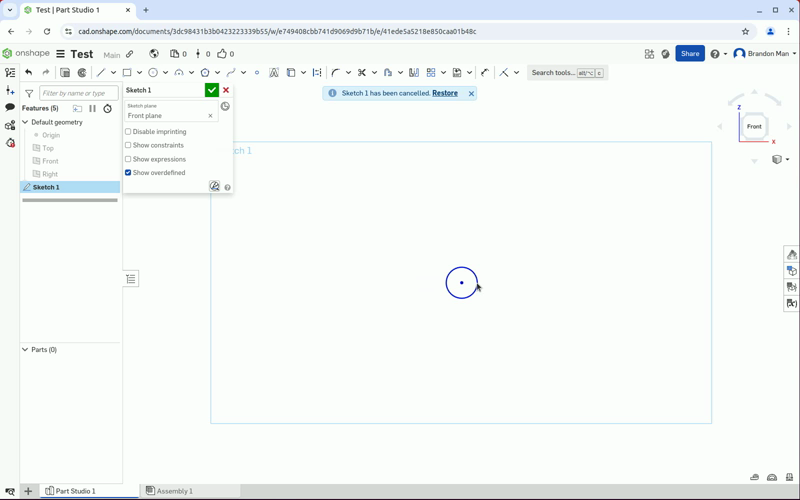
key(c)
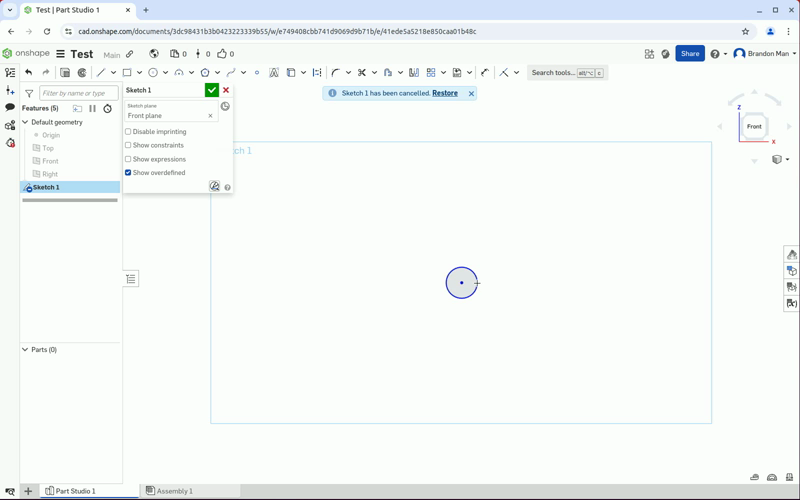
key_down(shift)
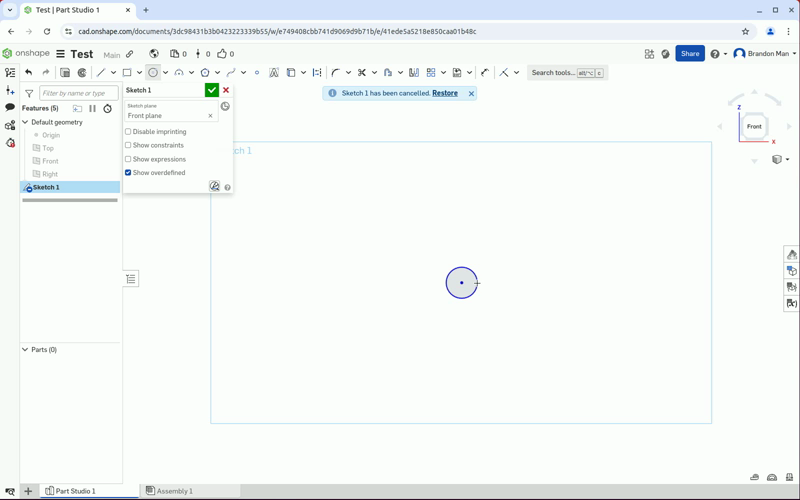
mouse_move(461, 282)
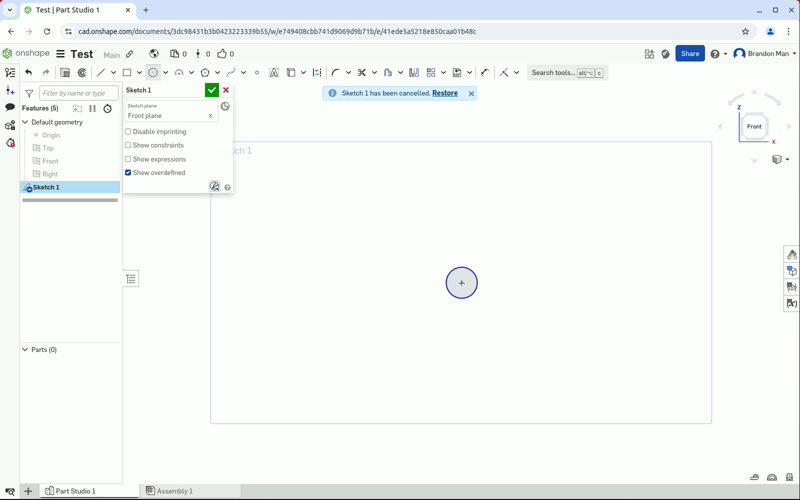
click(461, 282)
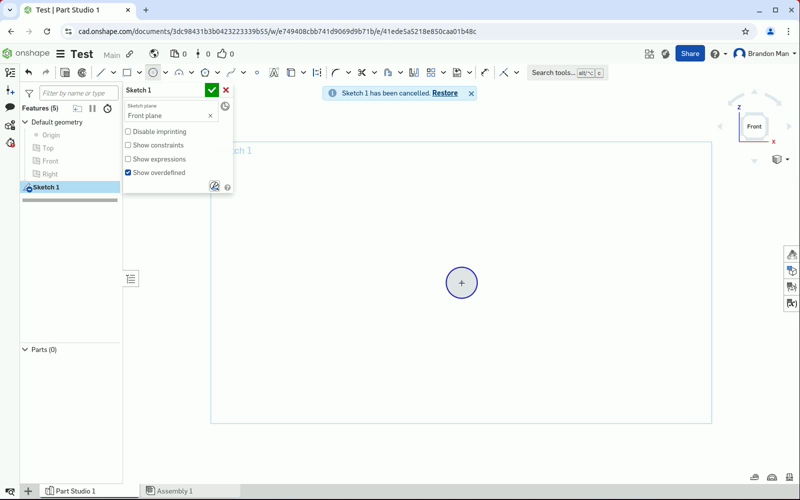
key_up(shift)
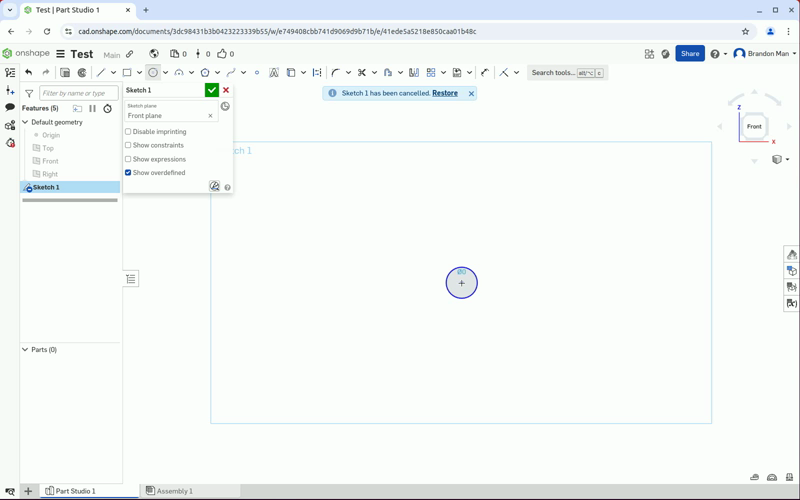
mouse_move(473, 282)
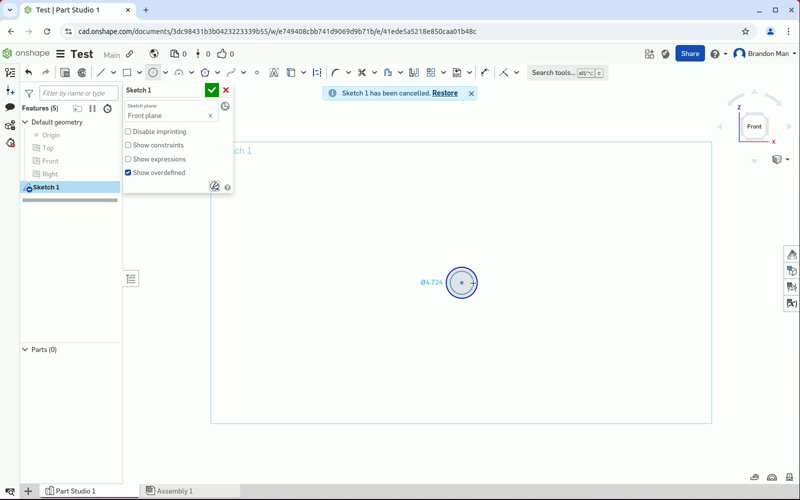
scroll(6)
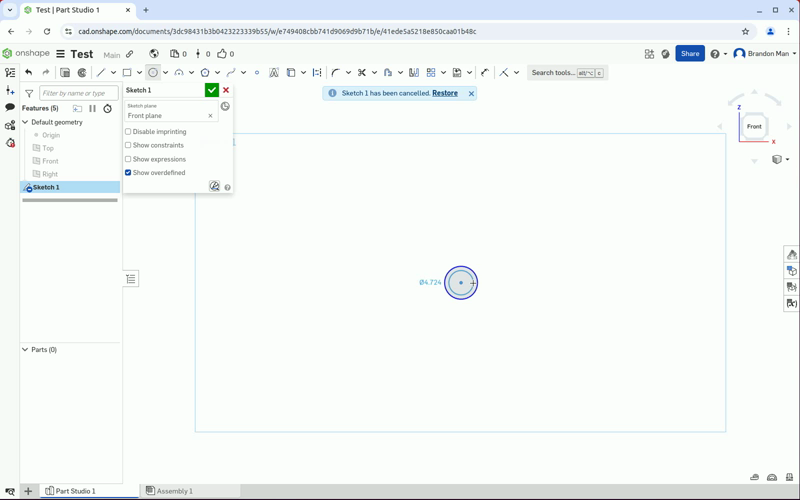
scroll(6)
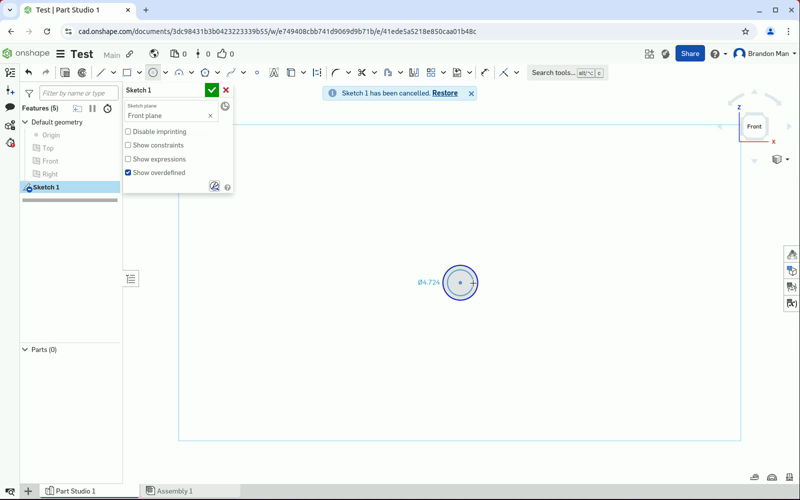
scroll(6)
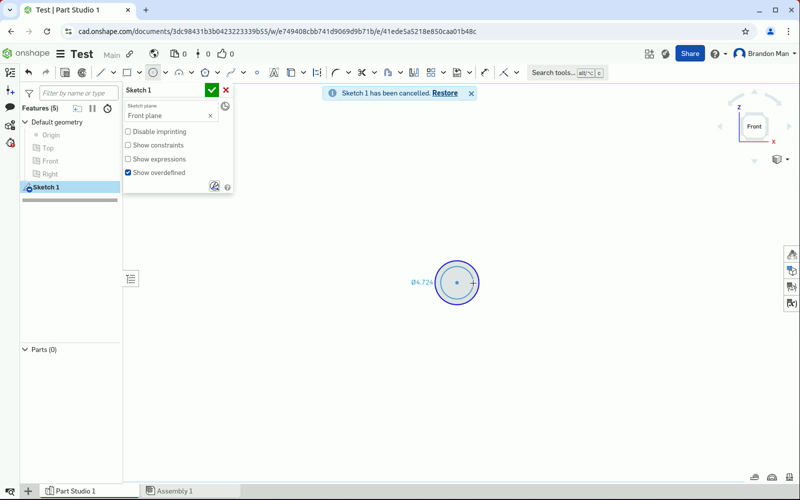
scroll(6)
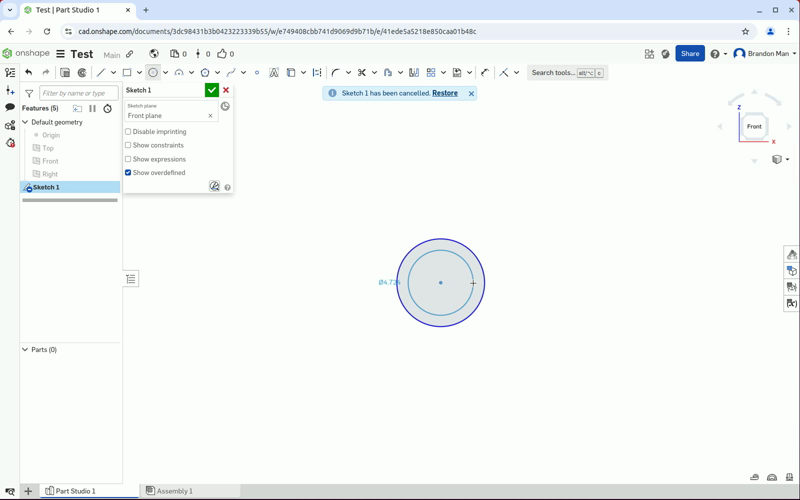
scroll(6)
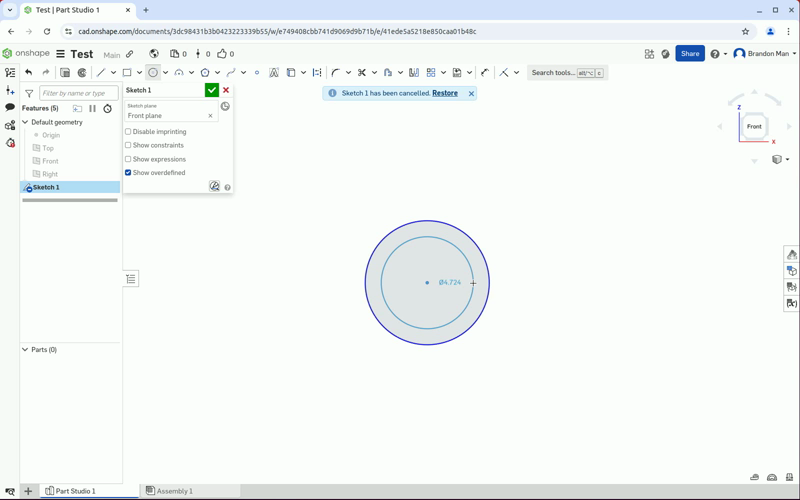
scroll(6)
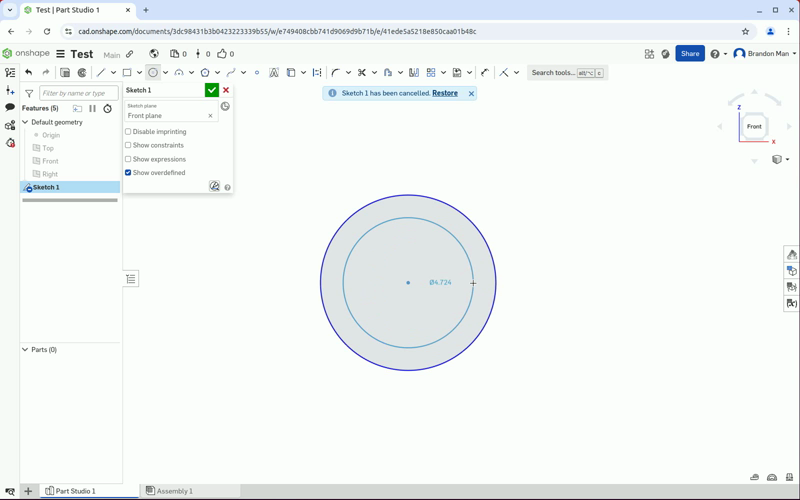
scroll(6)
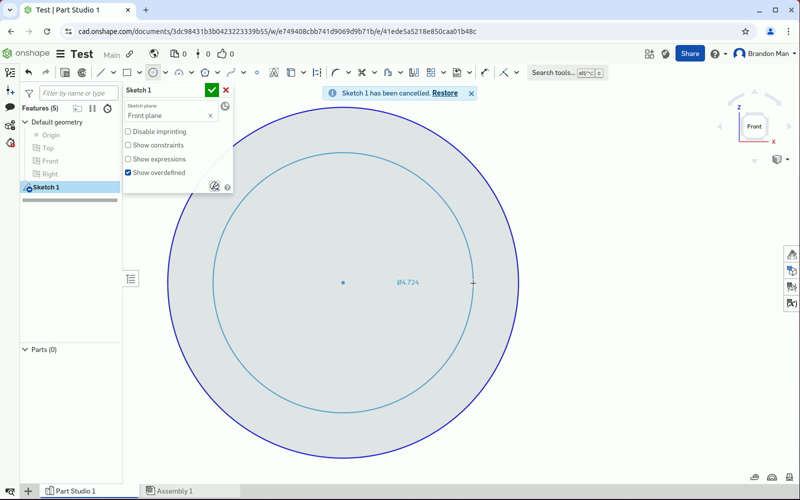
click(473, 282)
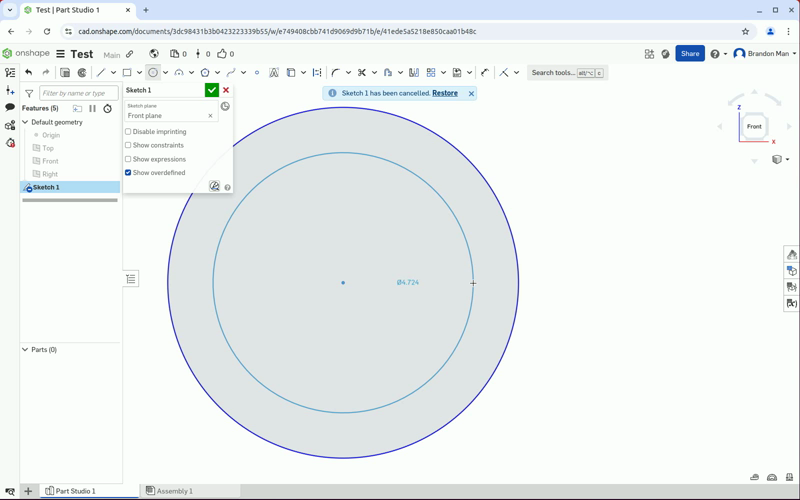
scroll(-6)
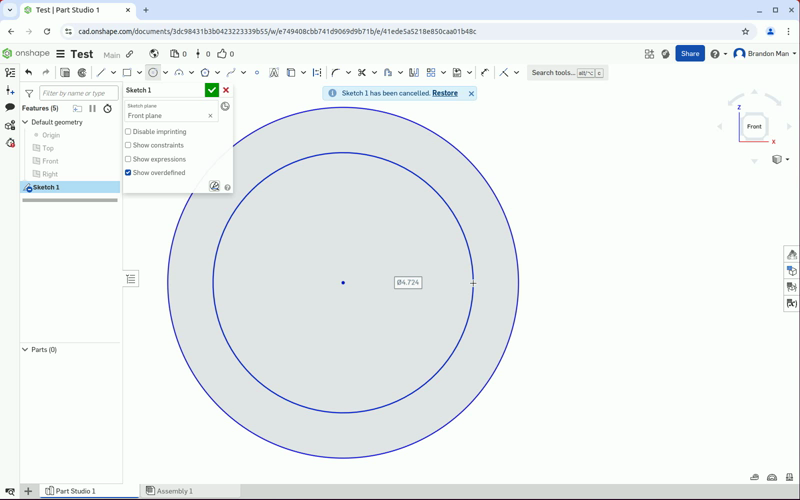
scroll(-6)
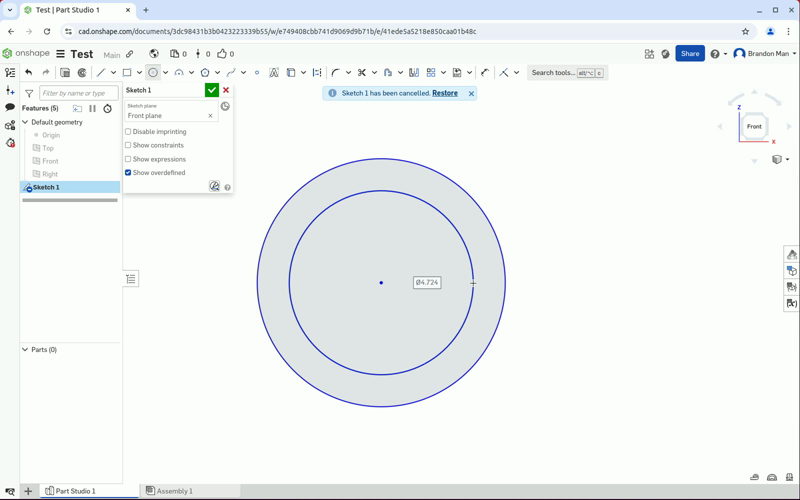
scroll(-6)
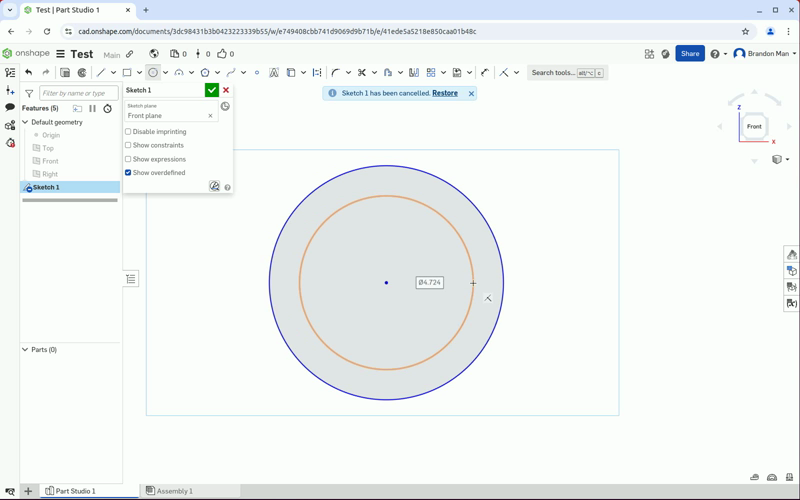
scroll(-6)
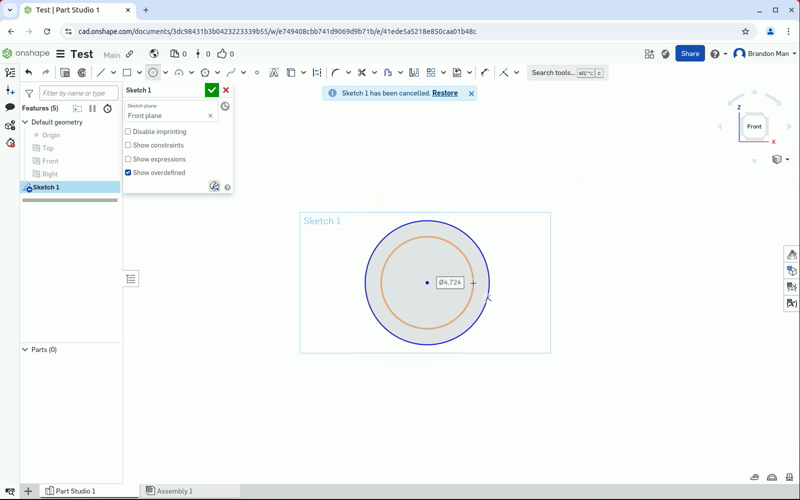
scroll(-6)
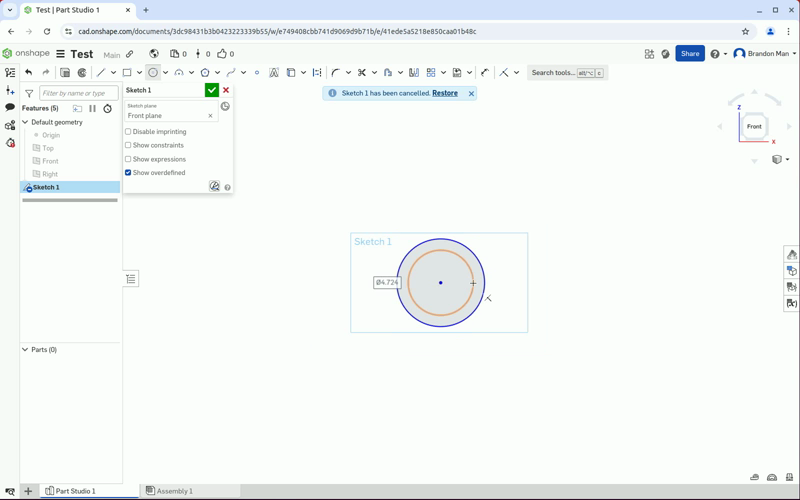
scroll(-6)
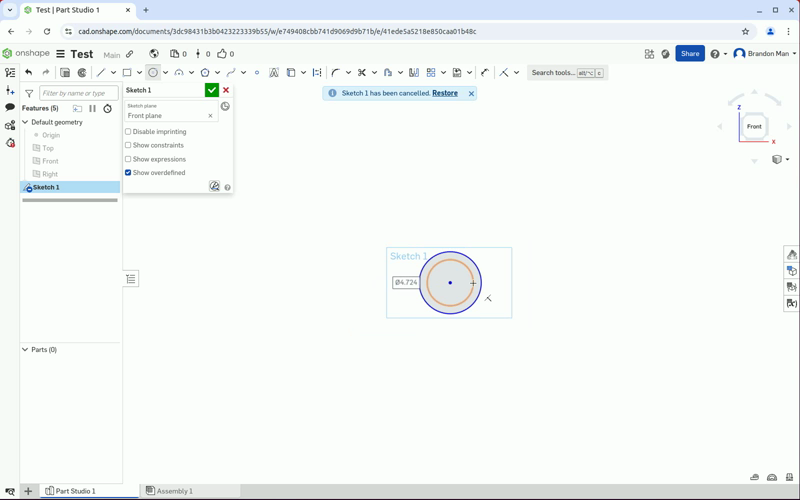
scroll(-6)
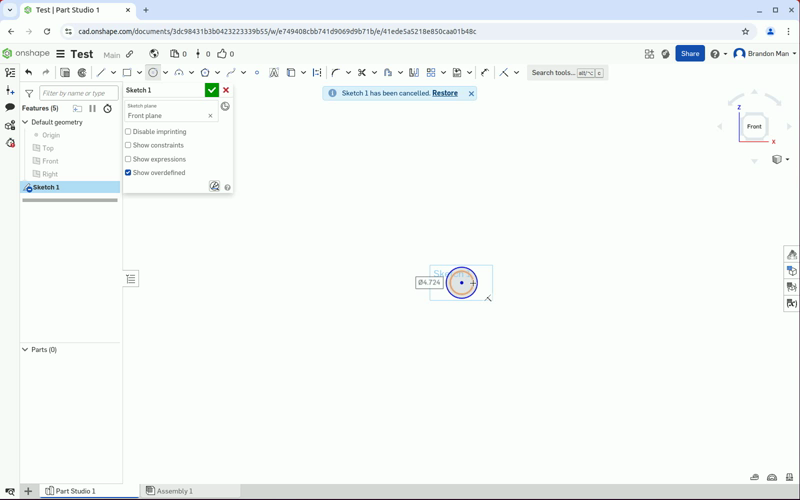
key(esc)
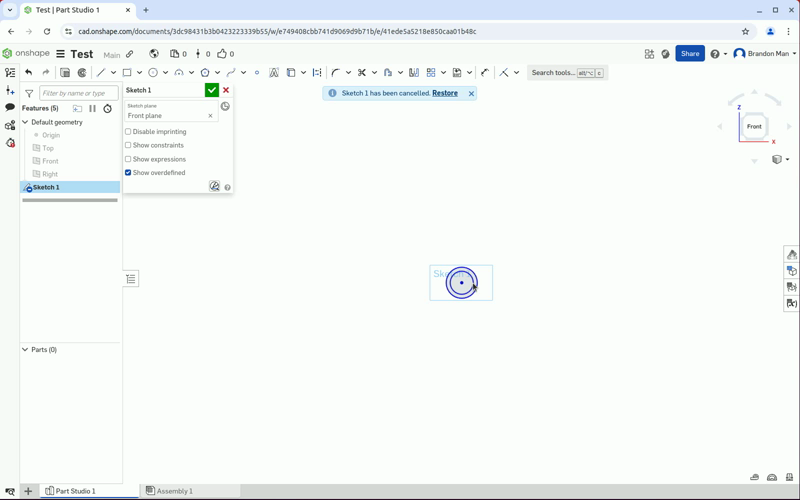
mouse_move(475, 278)
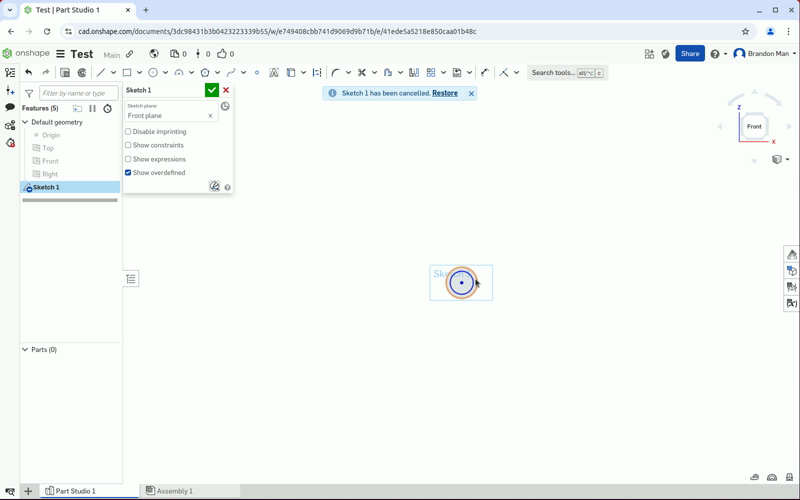
scroll(6)
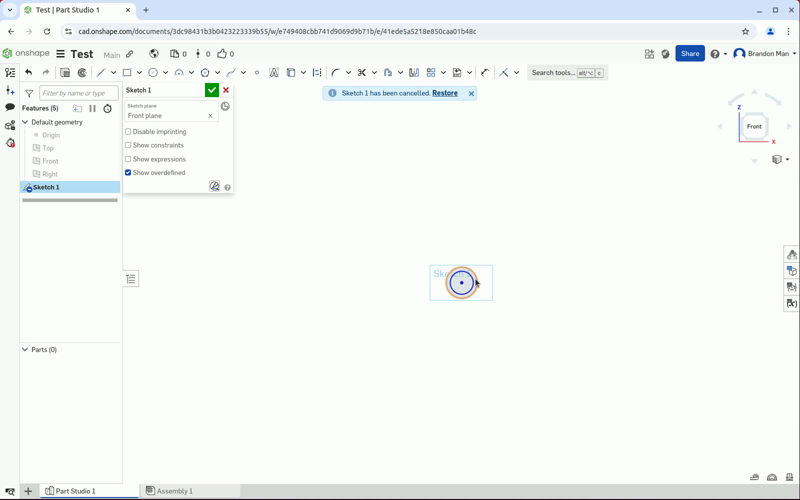
scroll(6)
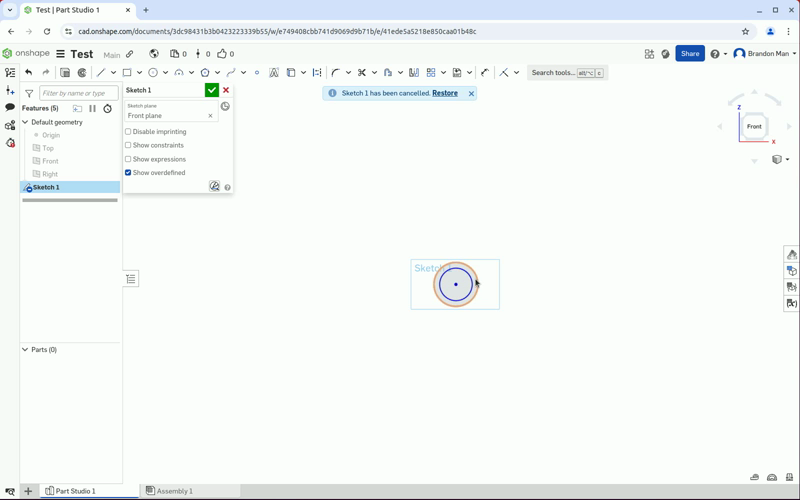
scroll(6)
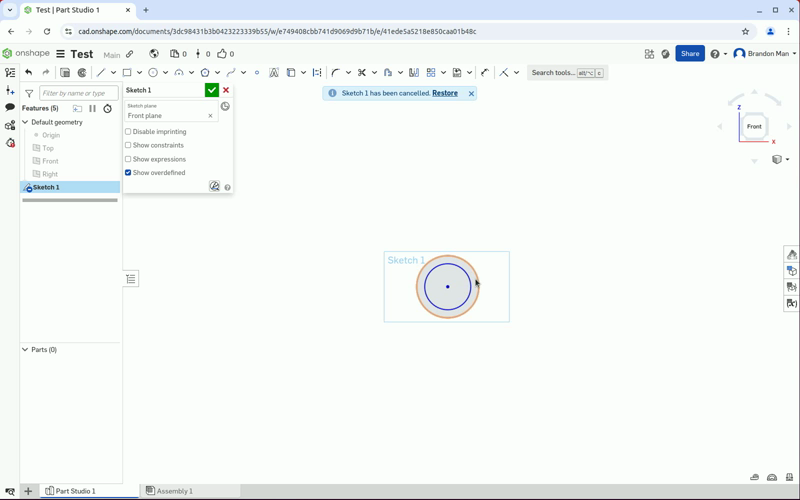
scroll(6)
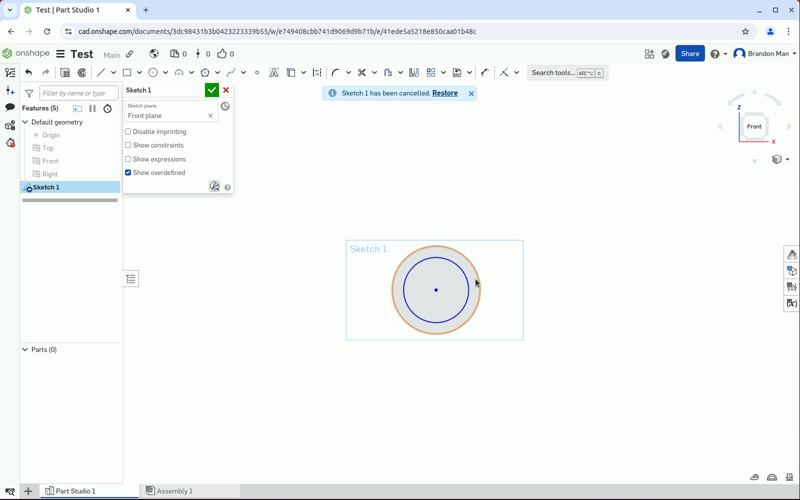
scroll(6)
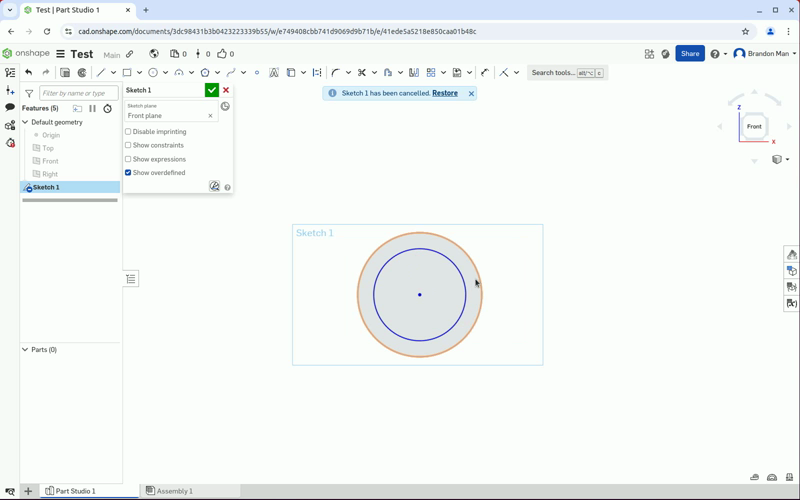
scroll(6)
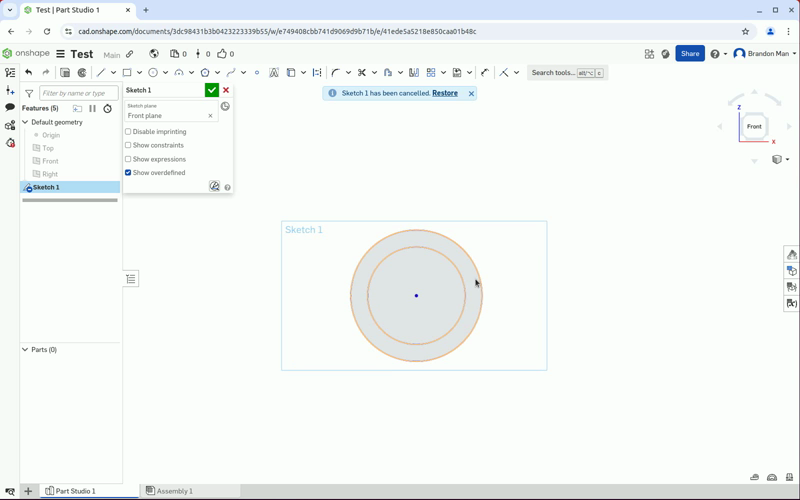
scroll(6)
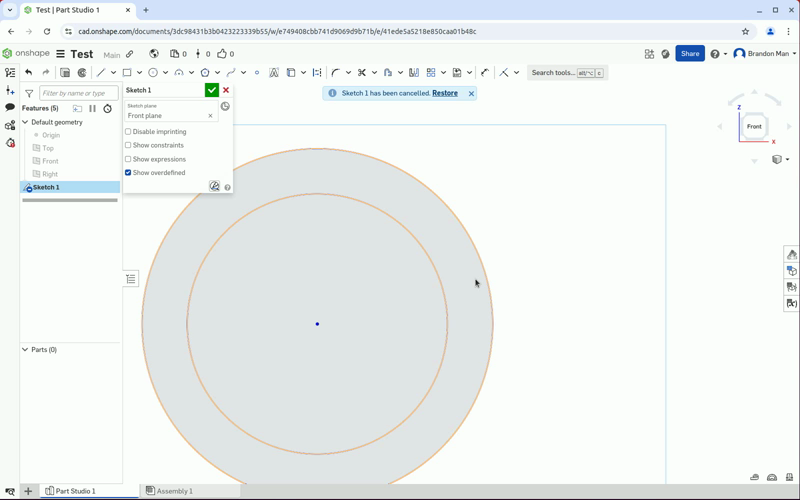
click(475, 278)
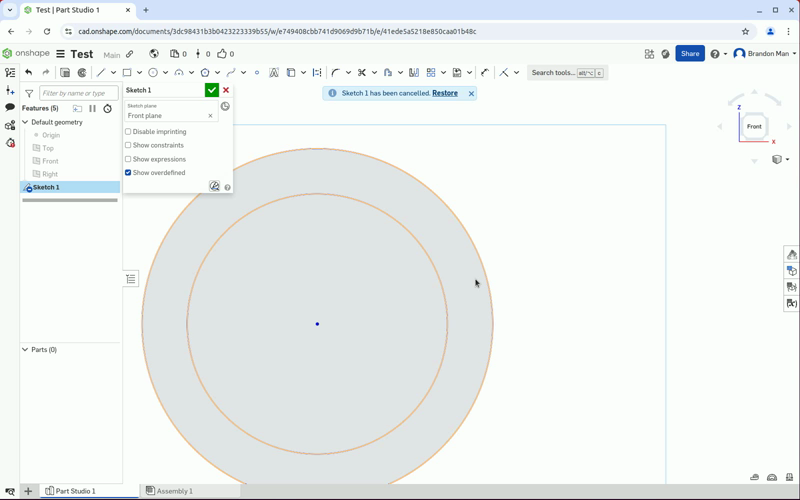
scroll(-6)
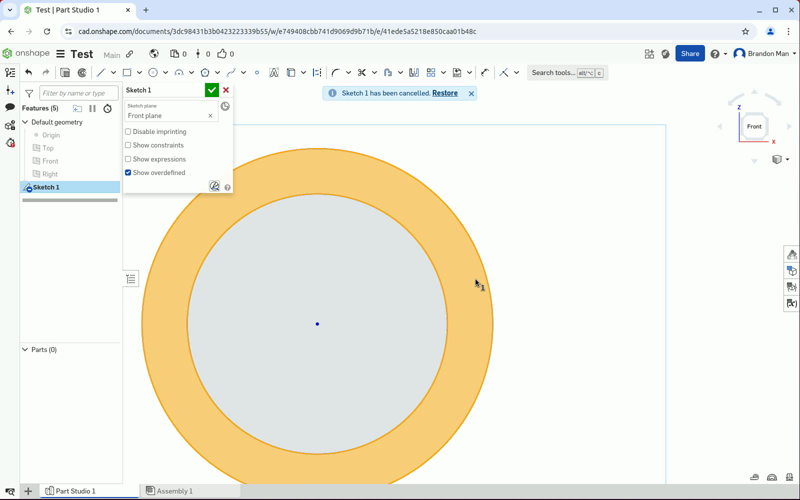
scroll(-6)
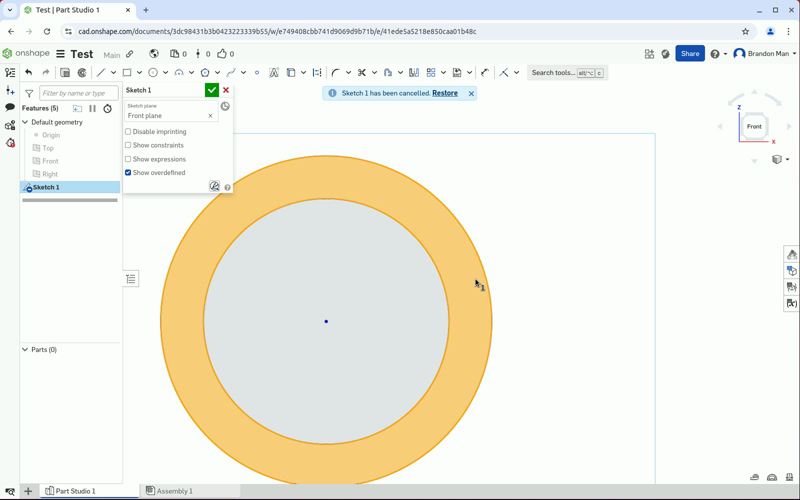
scroll(-6)
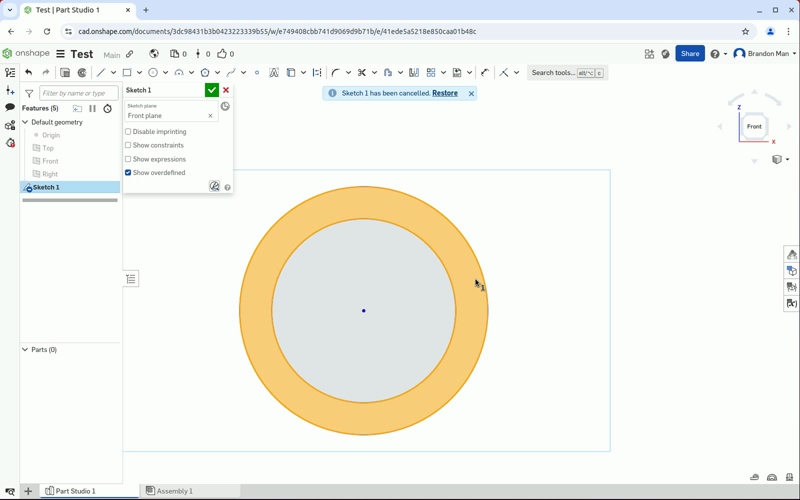
scroll(-6)
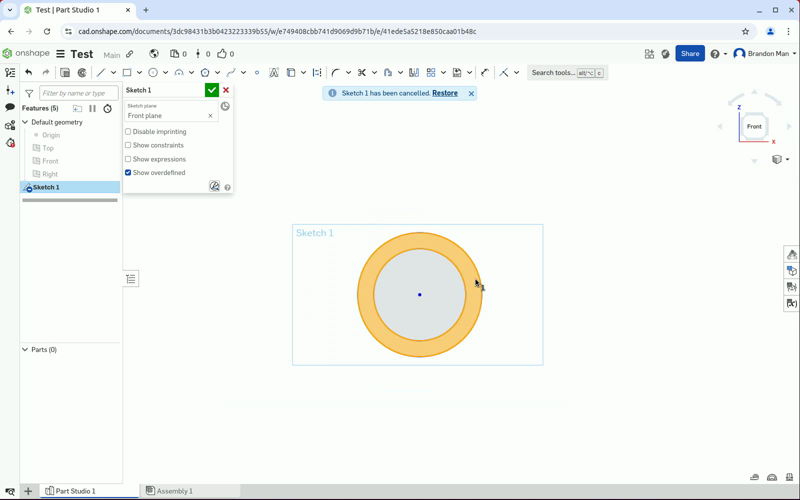
scroll(-6)
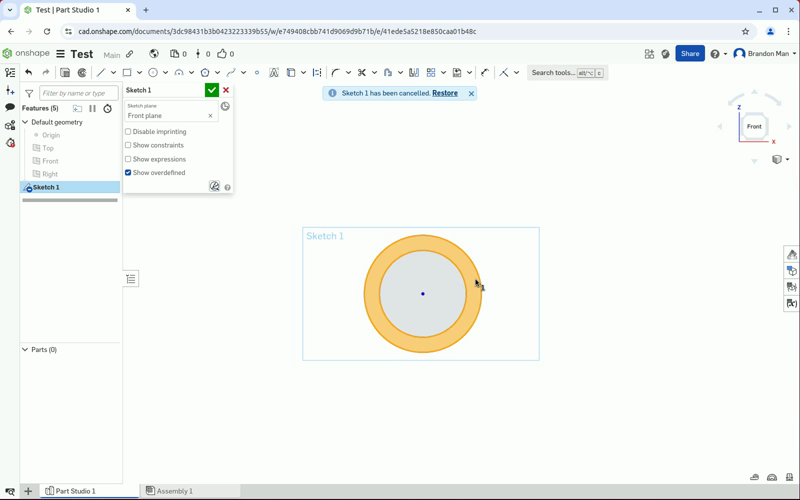
scroll(-6)
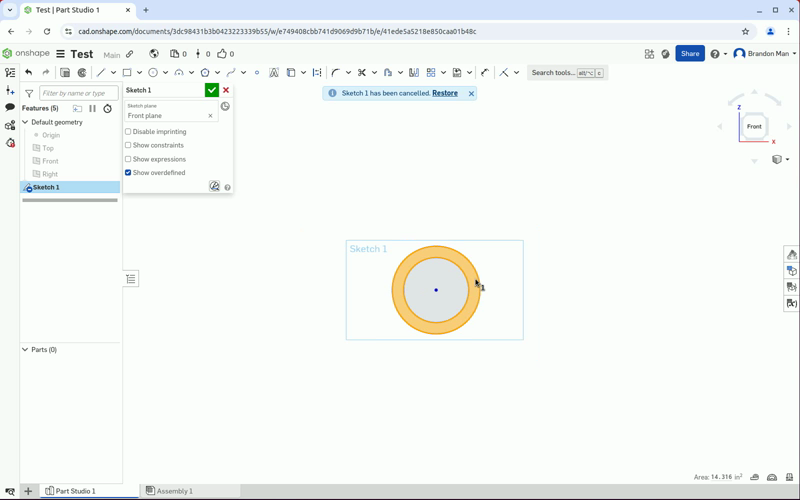
scroll(-6)
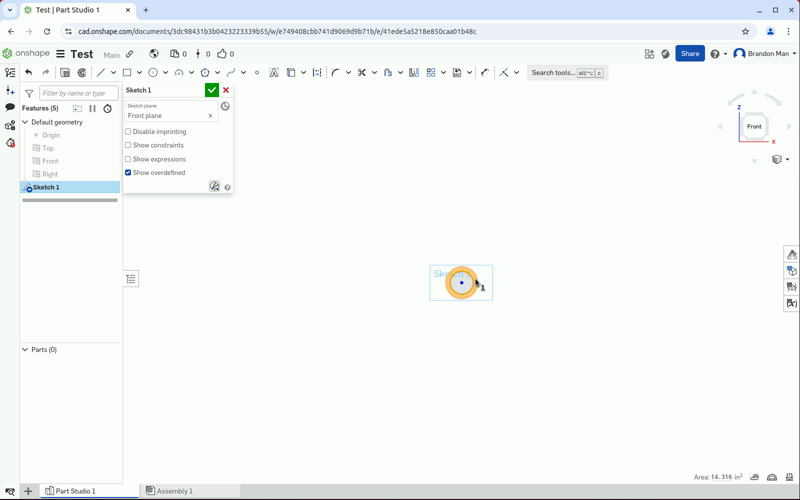
mouse_move(73, 352)
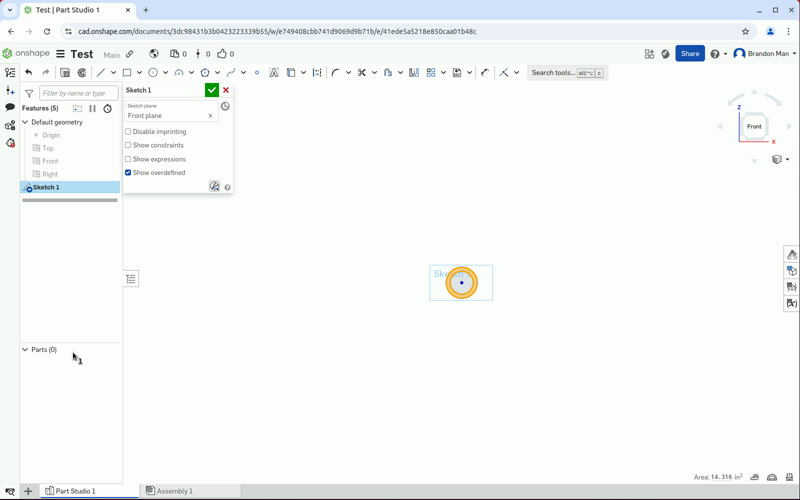
key(shift+y)
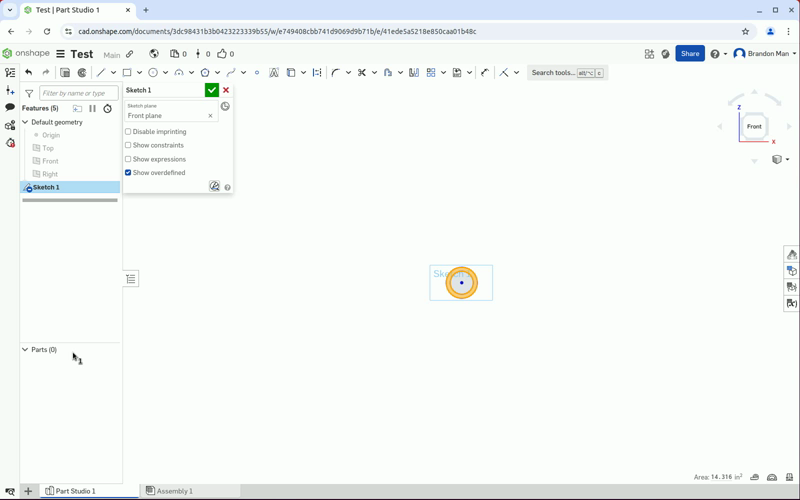
key(shift+e)
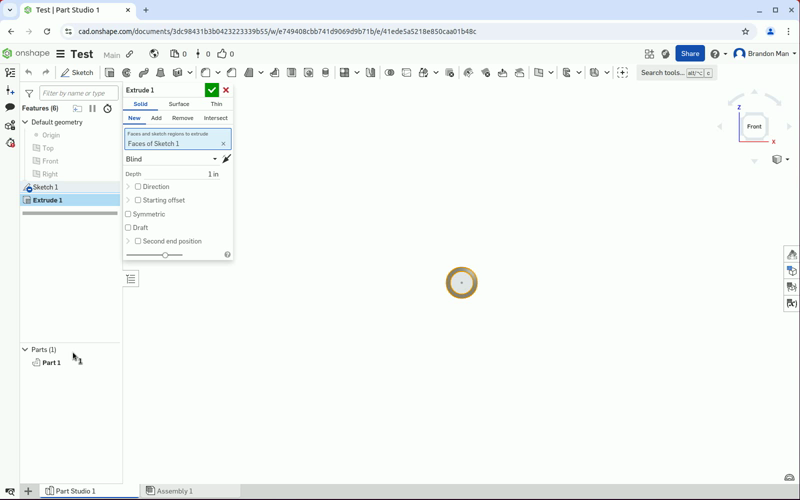
mouse_move(143, 106)
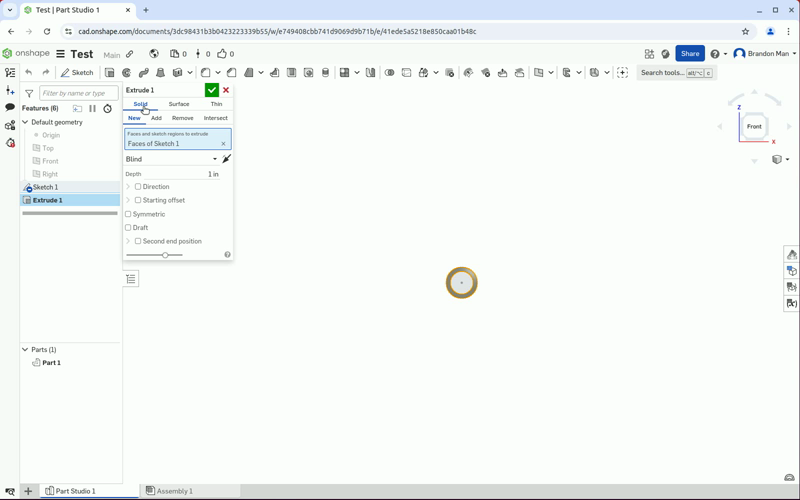
click(143, 106)
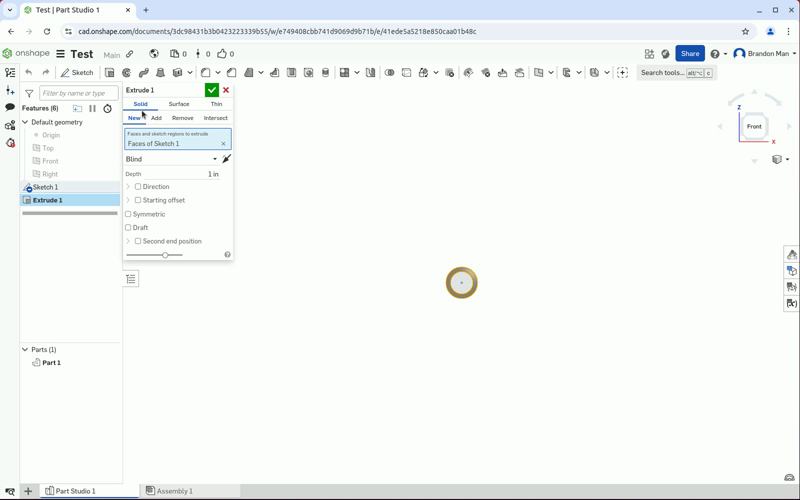
mouse_move(137, 120)
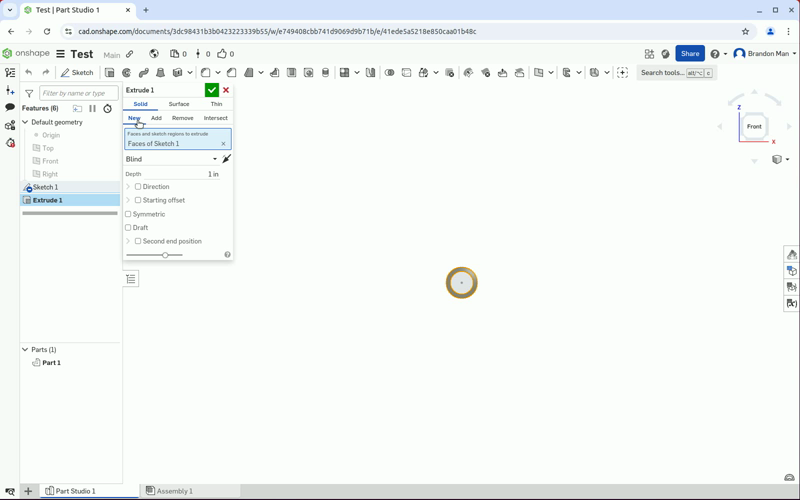
click(137, 120)
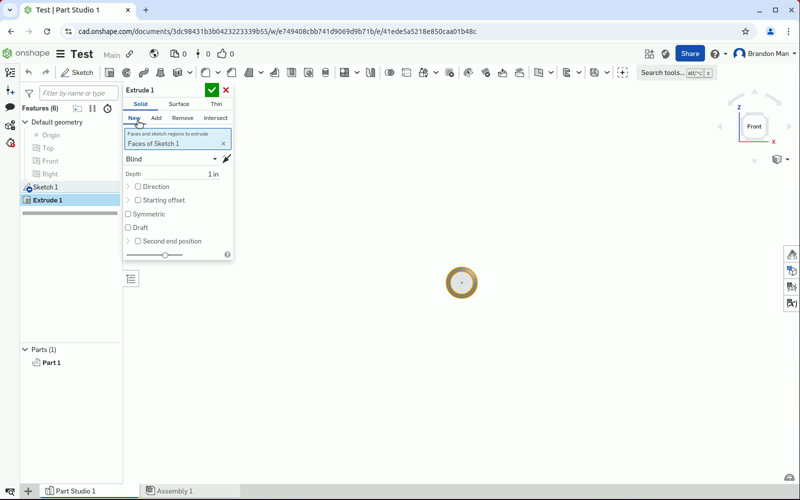
key(tab, 4)
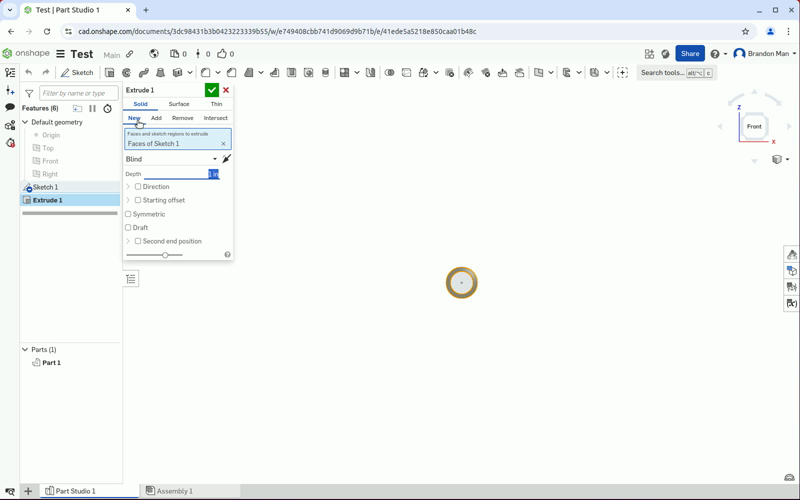
text(3.852)
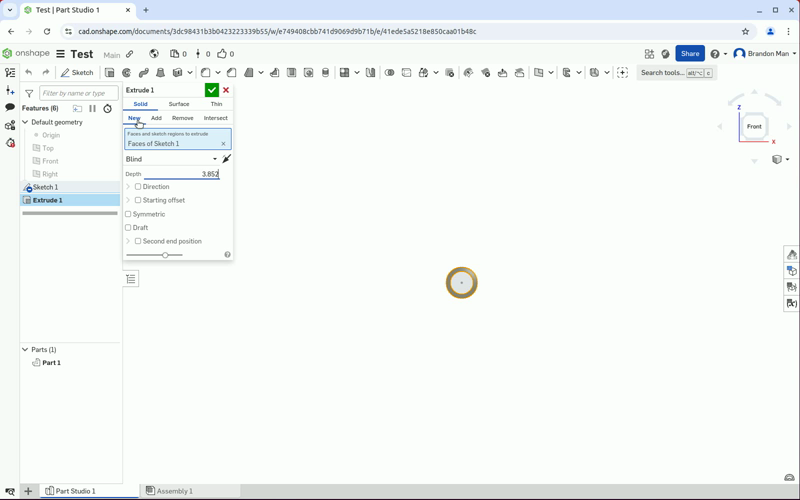
key(tab, 3)
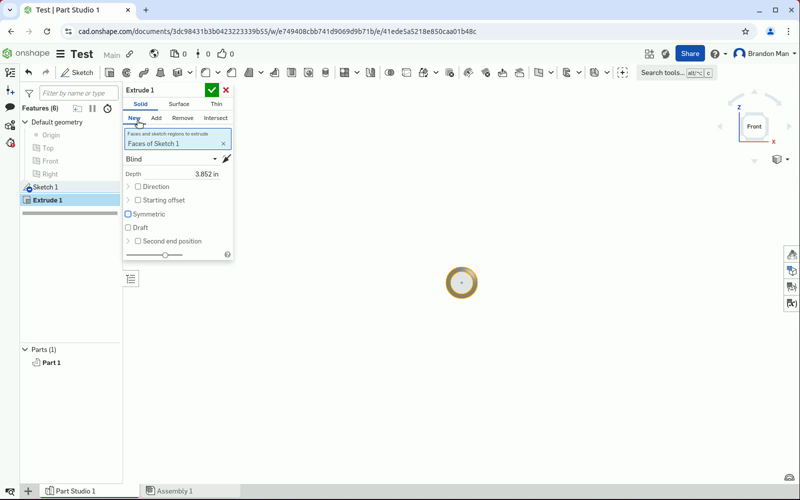
key(space)
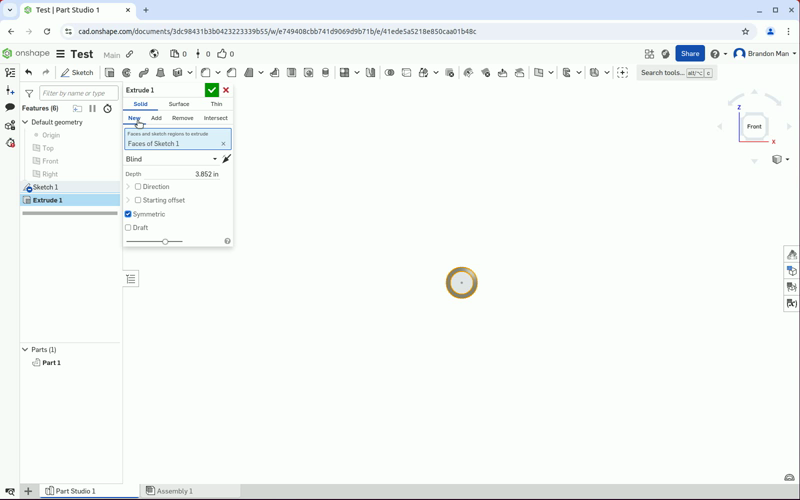
key(enter)
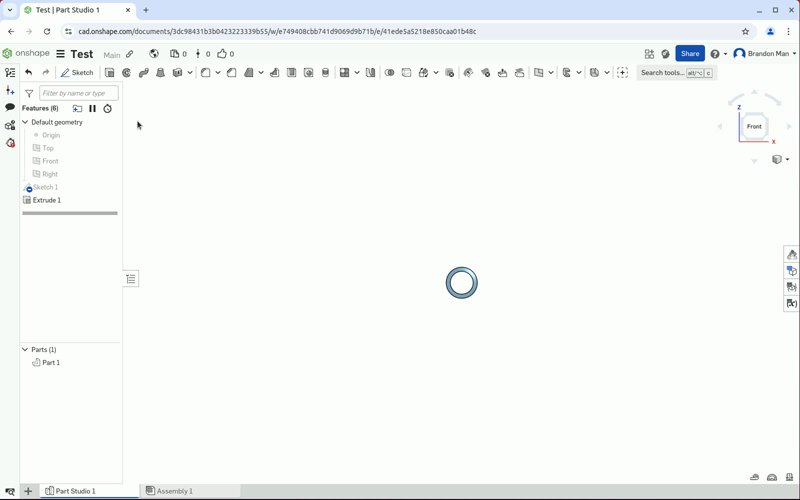
key(shift+h)
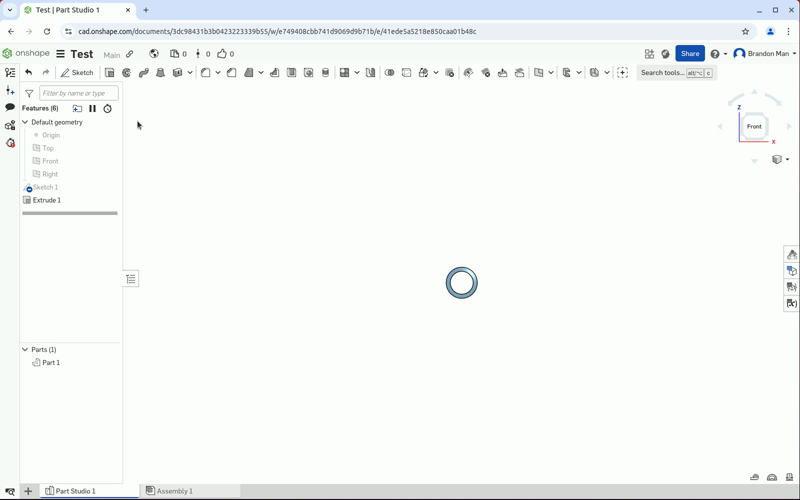
key(shift+h)
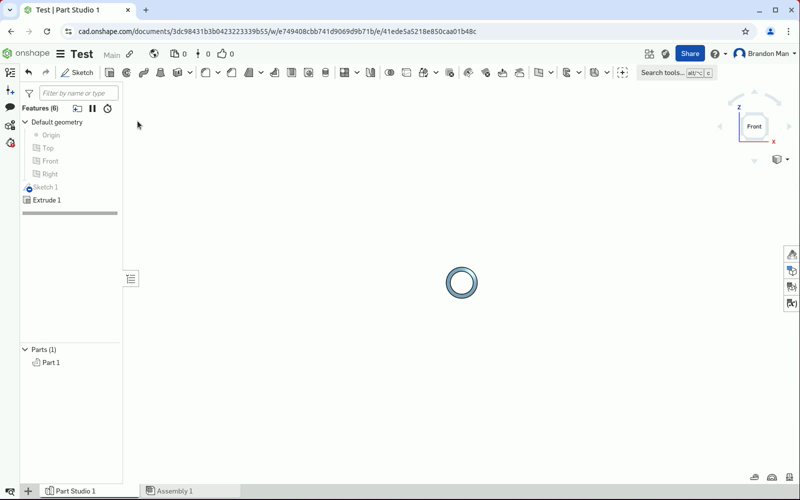
mouse_move(73, 189)
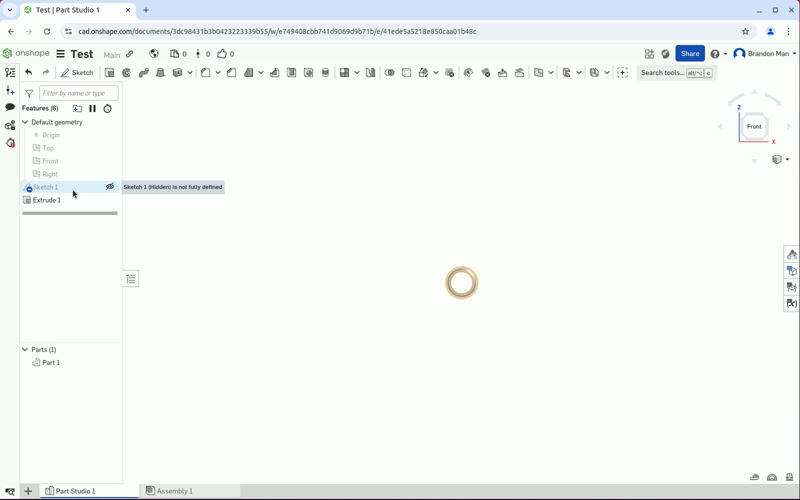
click(73, 189)
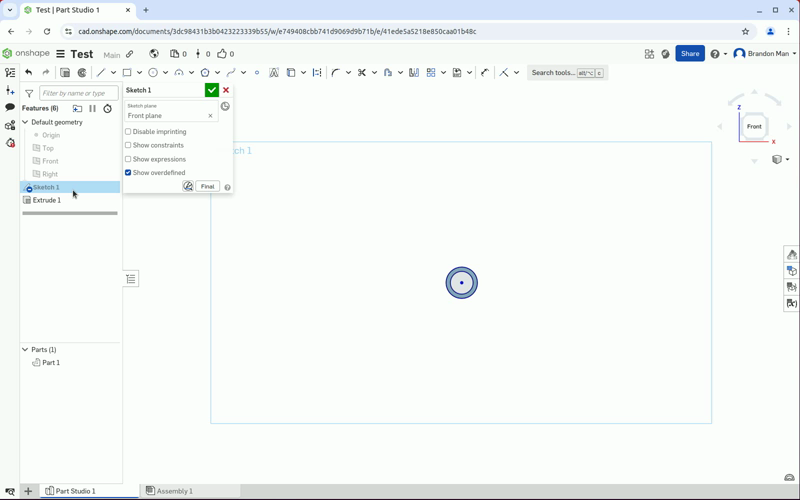
mouse_move(229, 92)
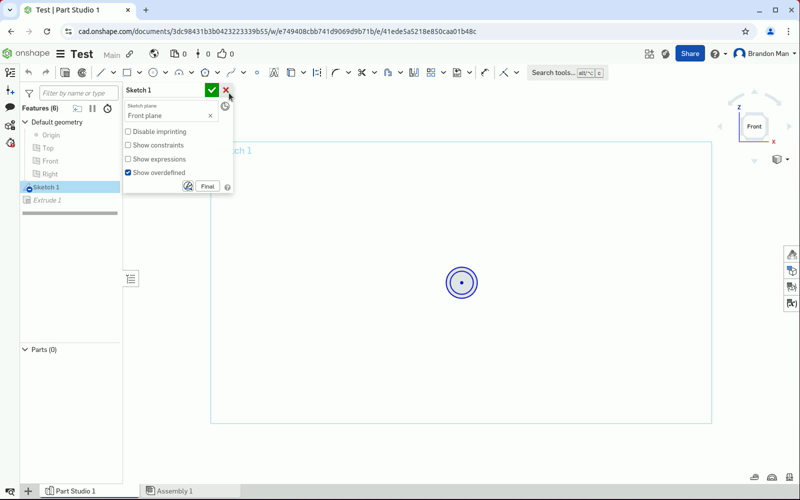
click(229, 92)
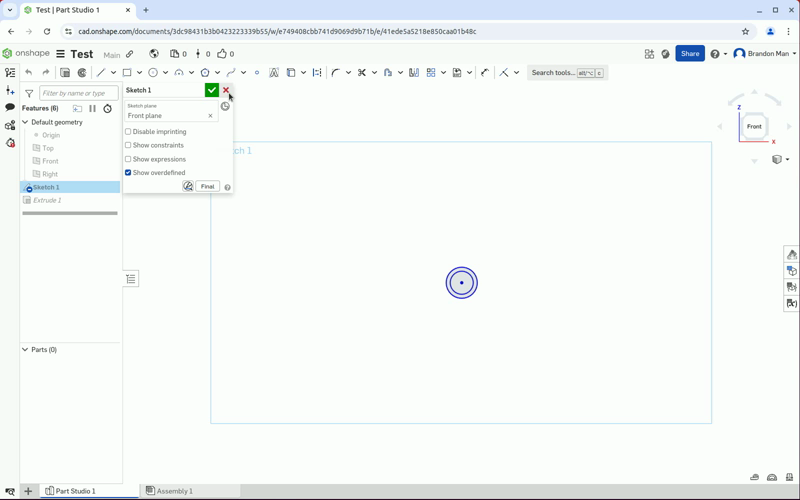
key(shift+s)
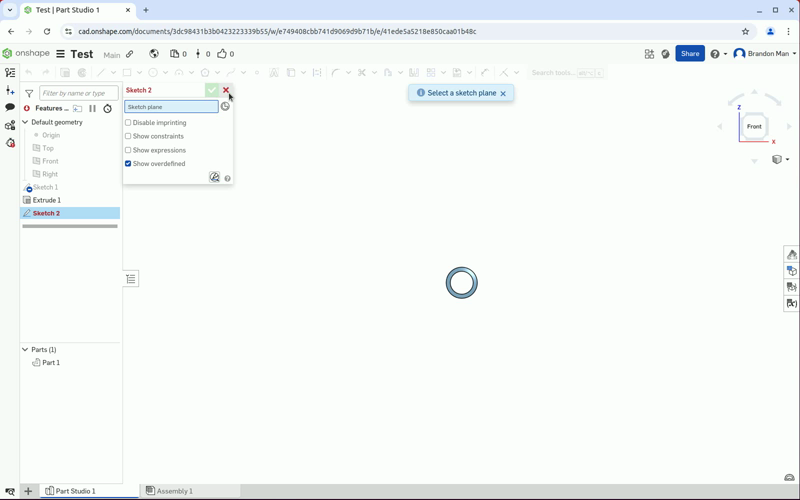
mouse_move(73, 163)
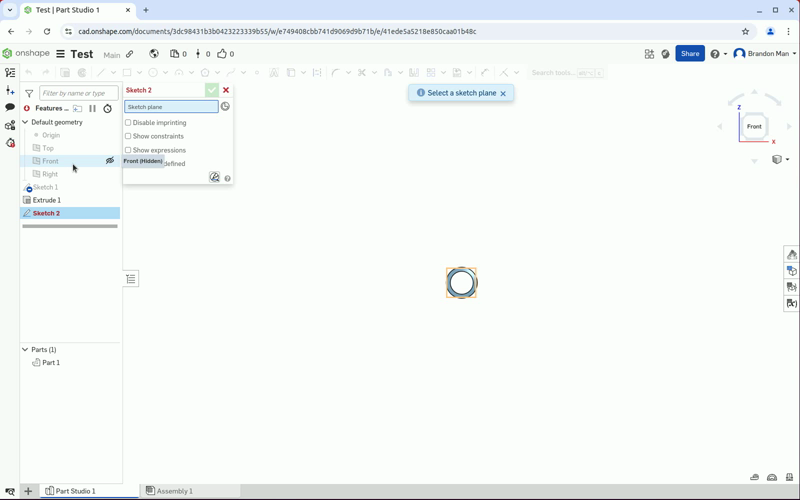
click(73, 163)
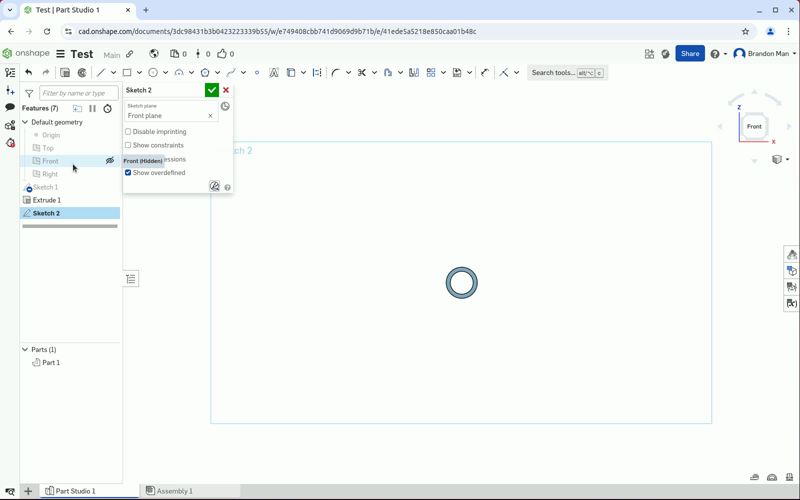
mouse_move(73, 352)
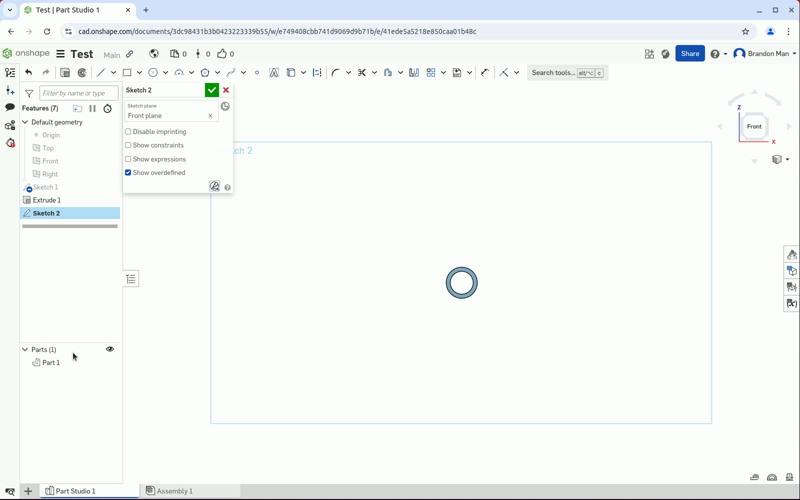
key(y)
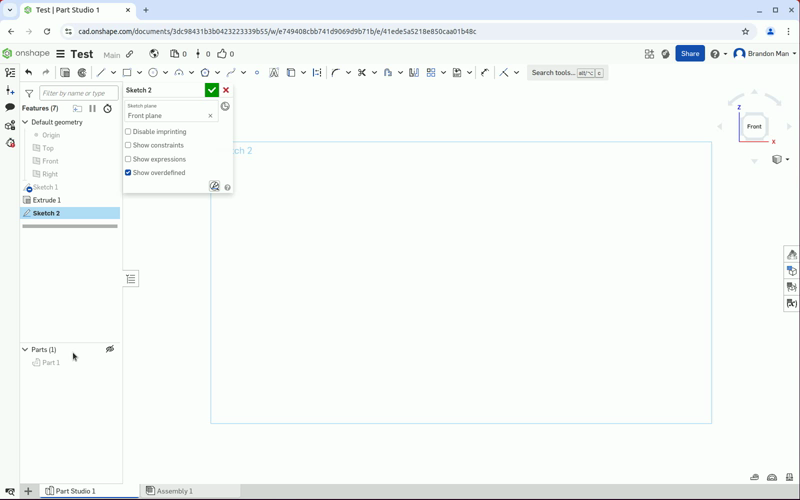
key(c)
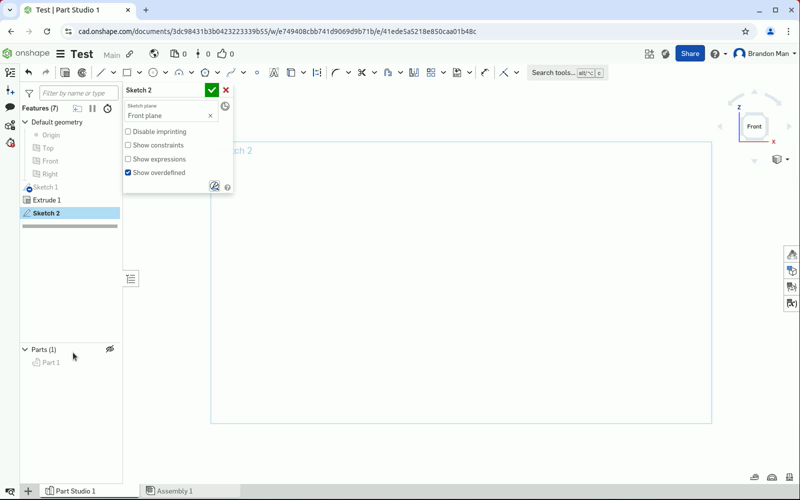
key_down(shift)
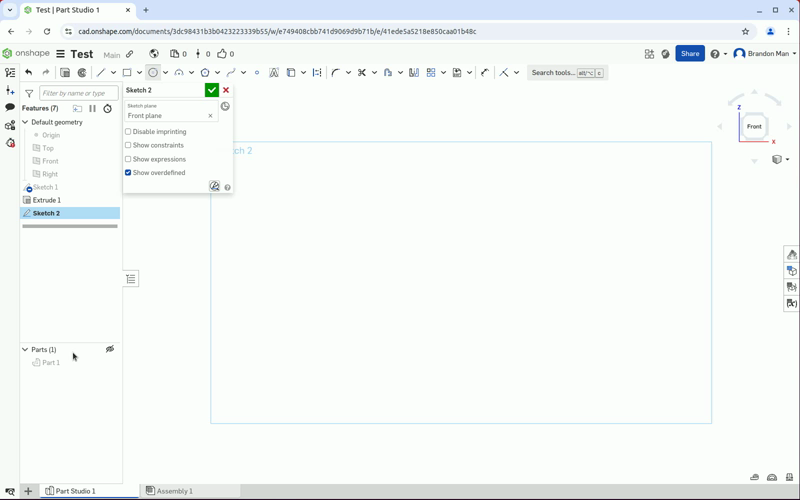
mouse_move(561, 282)
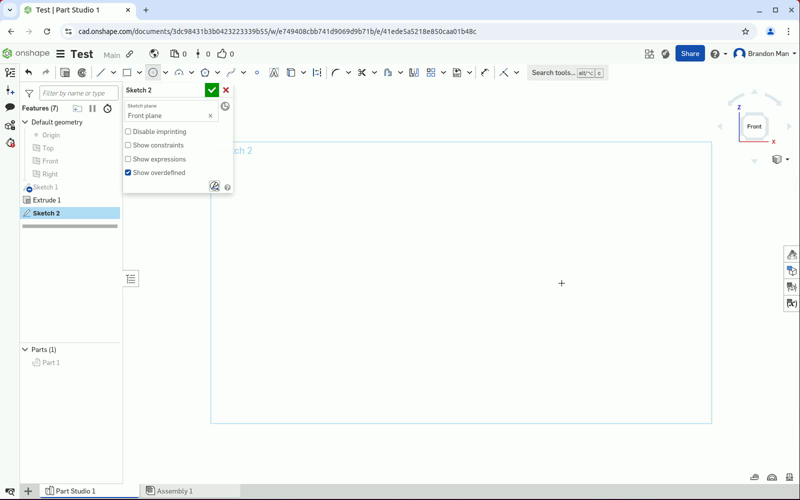
click(561, 282)
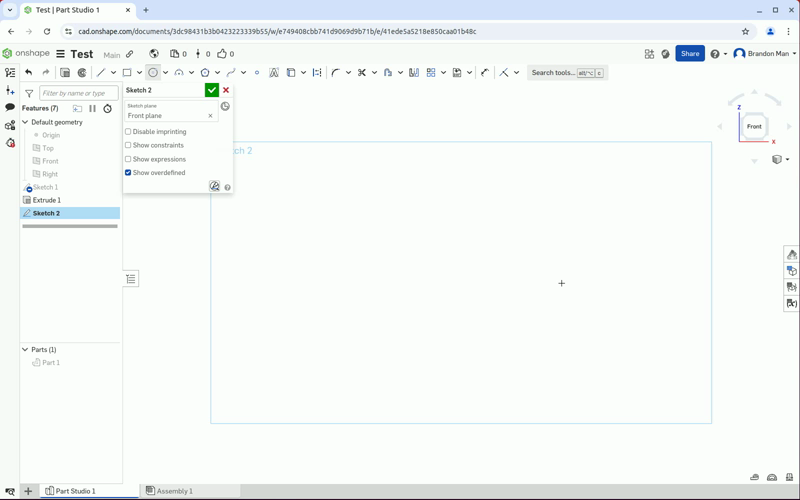
key_up(shift)
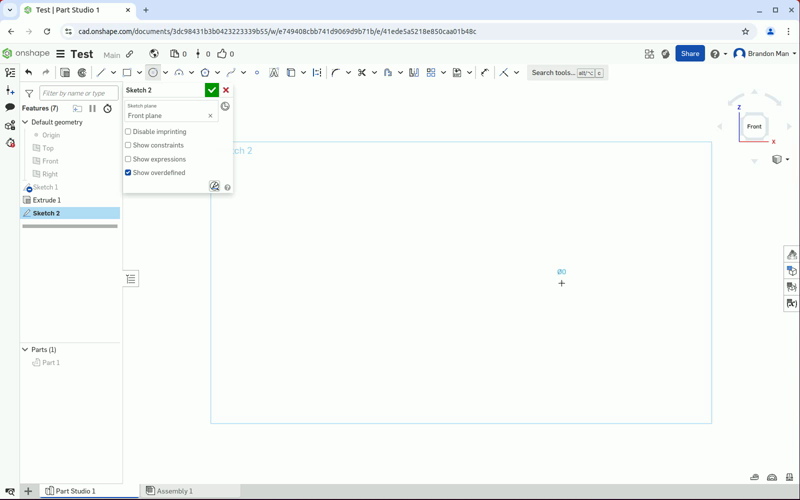
mouse_move(574, 282)
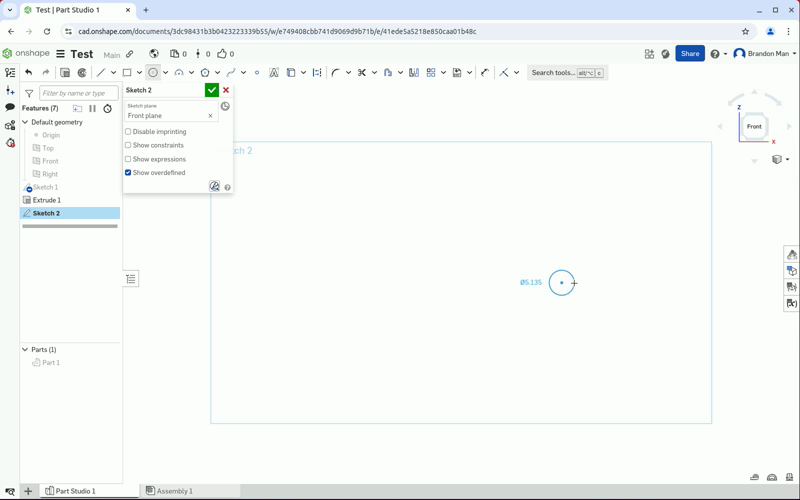
click(574, 282)
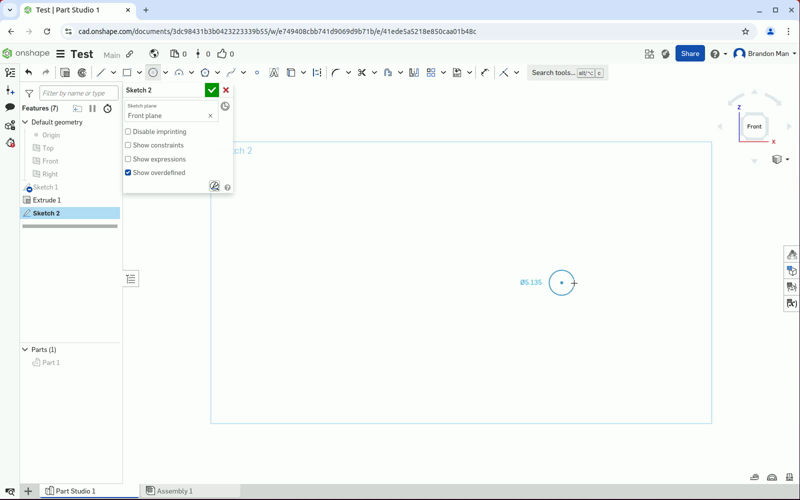
key(esc)
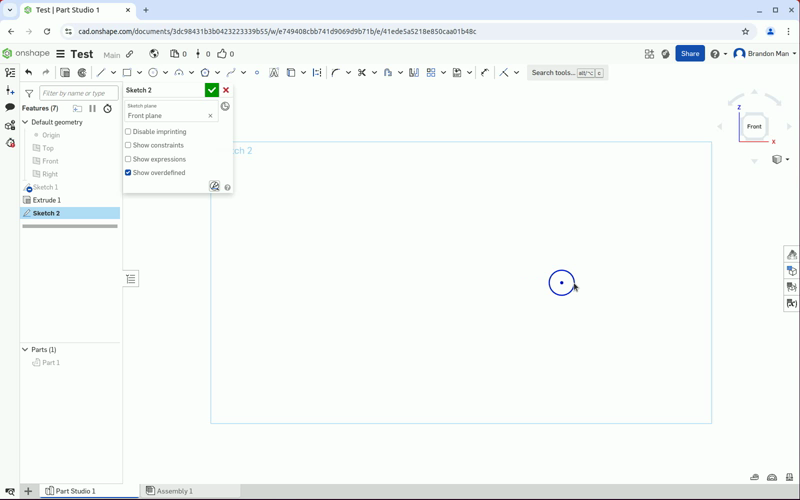
key(c)
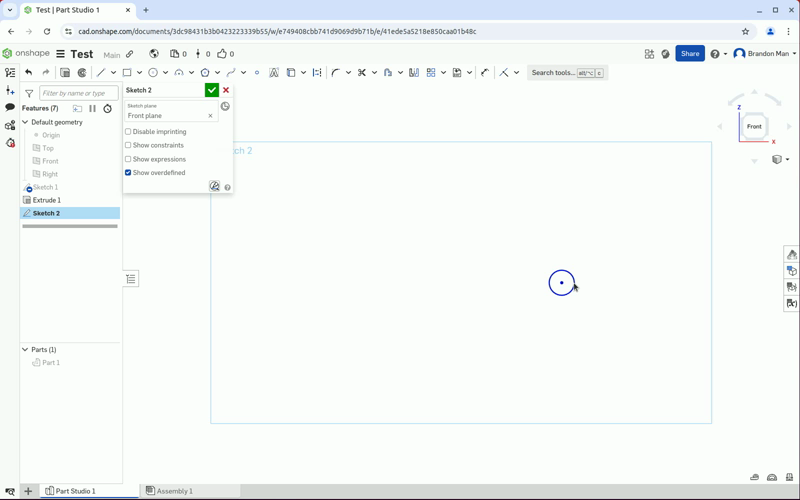
key_down(shift)
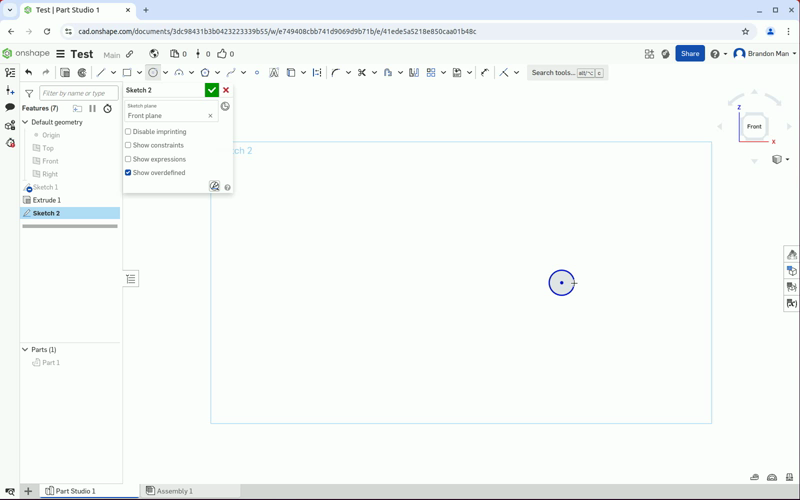
mouse_move(561, 282)
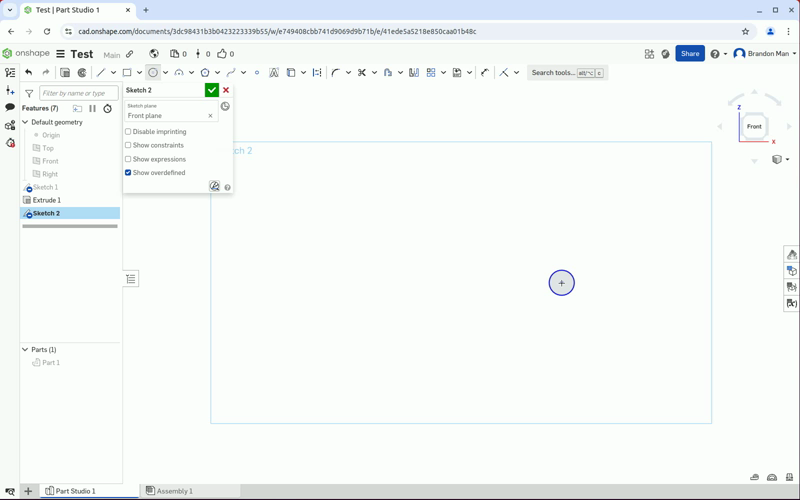
click(561, 282)
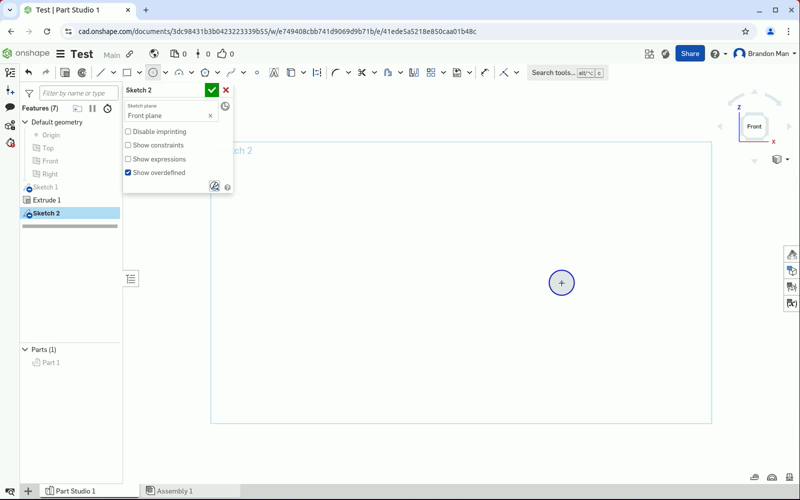
key_up(shift)
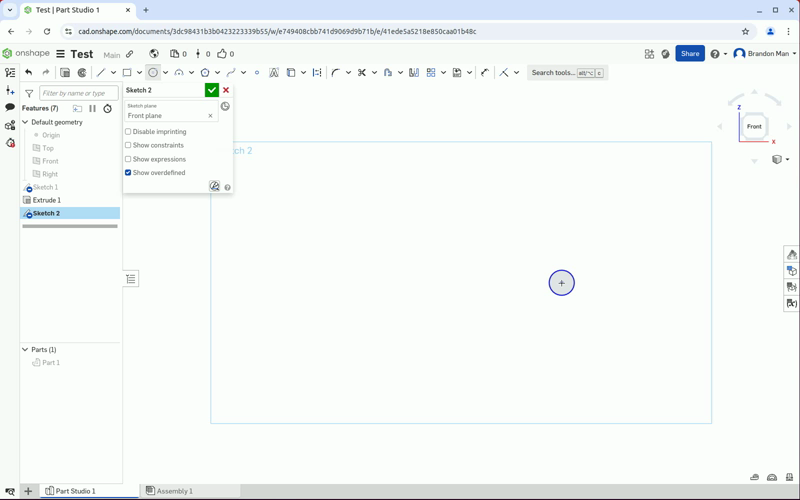
mouse_move(571, 282)
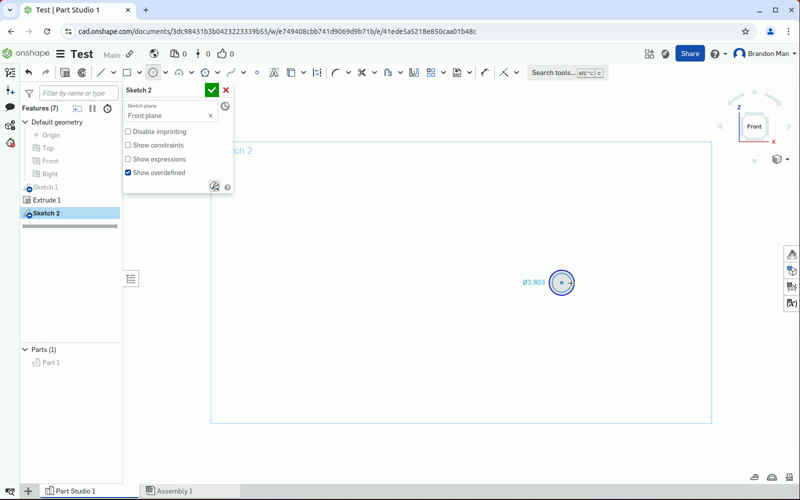
scroll(6)
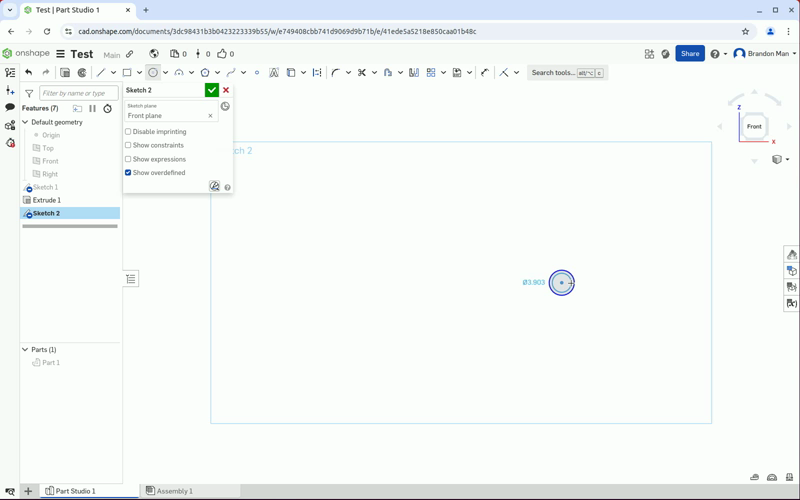
scroll(6)
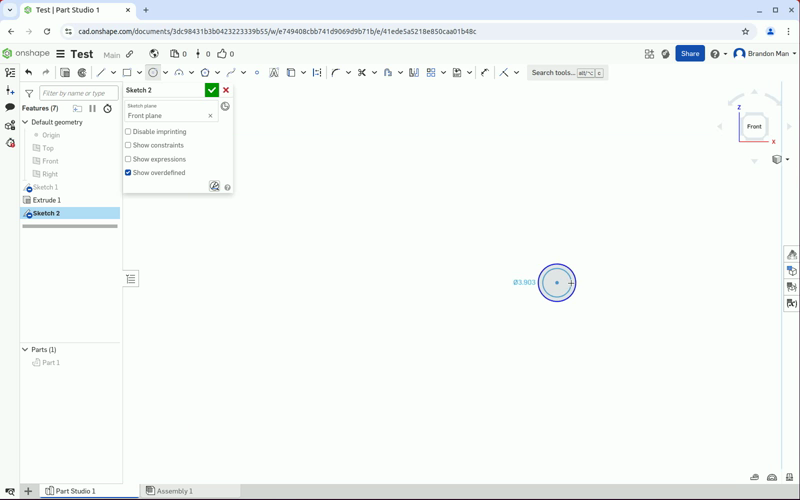
scroll(6)
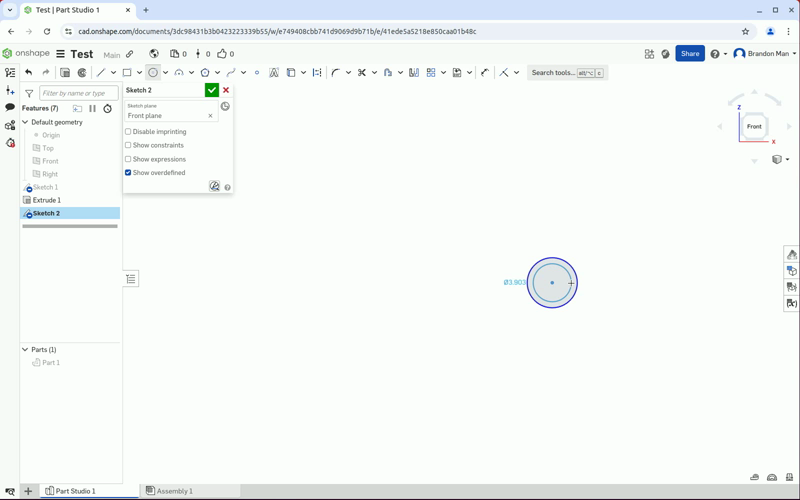
scroll(6)
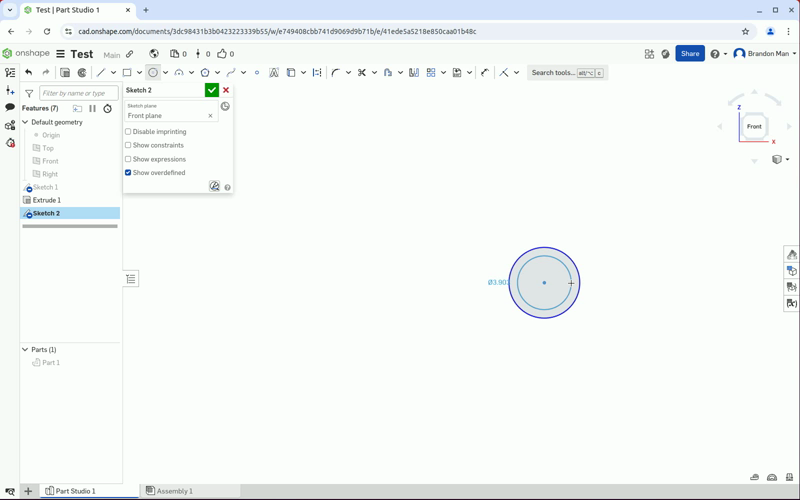
scroll(6)
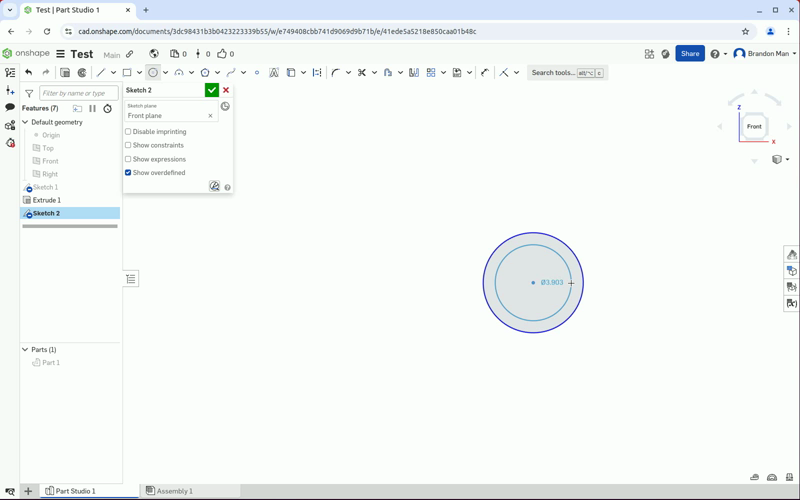
scroll(6)
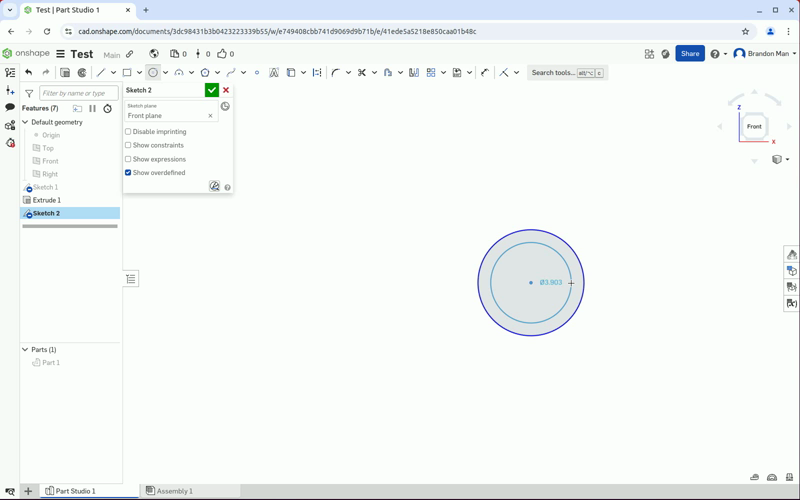
scroll(6)
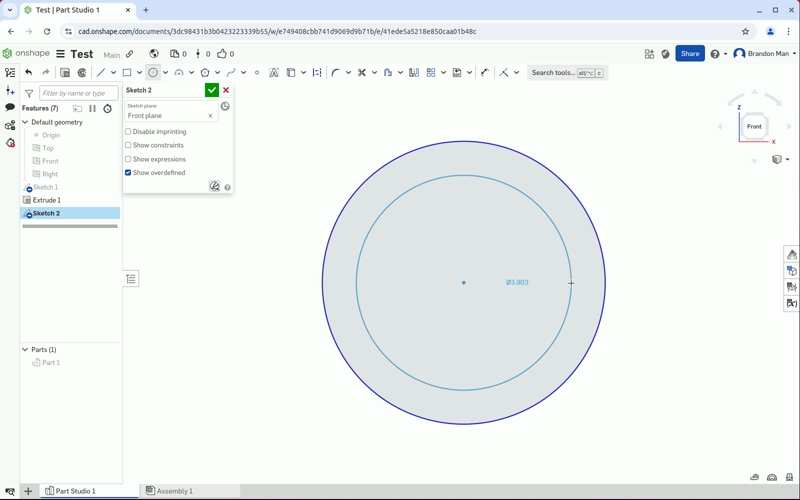
click(571, 282)
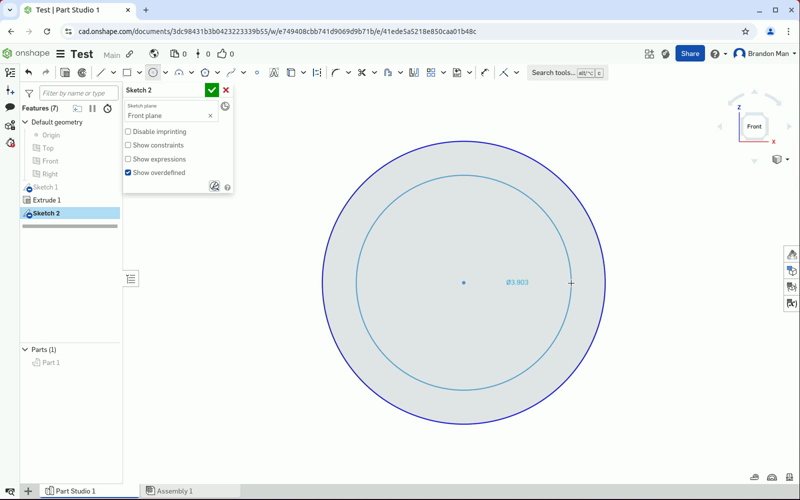
scroll(-6)
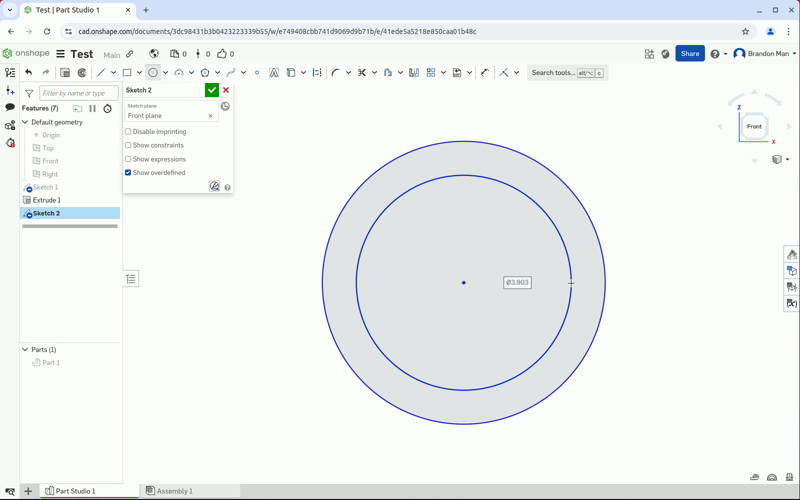
scroll(-6)
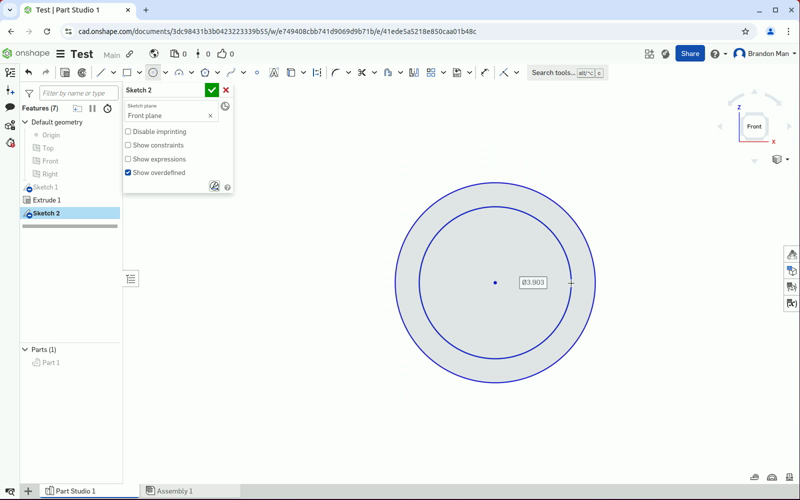
scroll(-6)
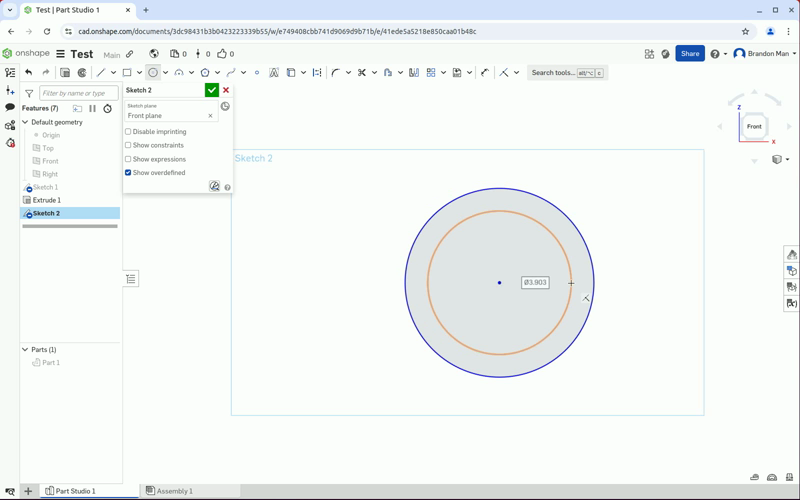
scroll(-6)
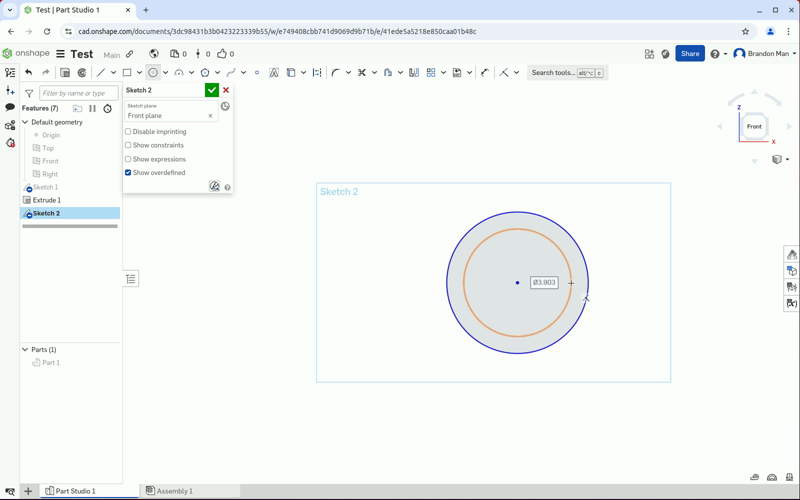
scroll(-6)
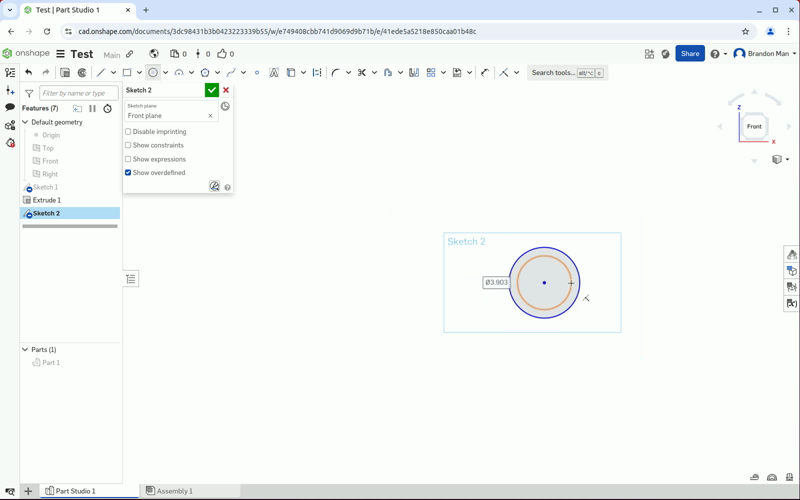
scroll(-6)
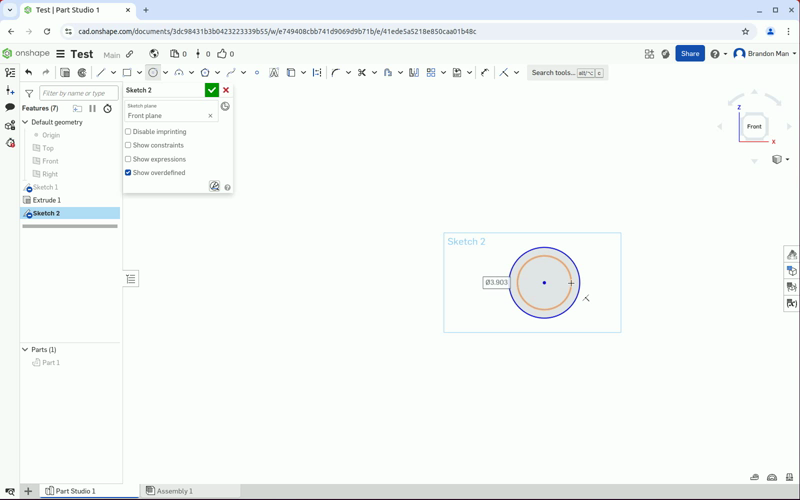
scroll(-6)
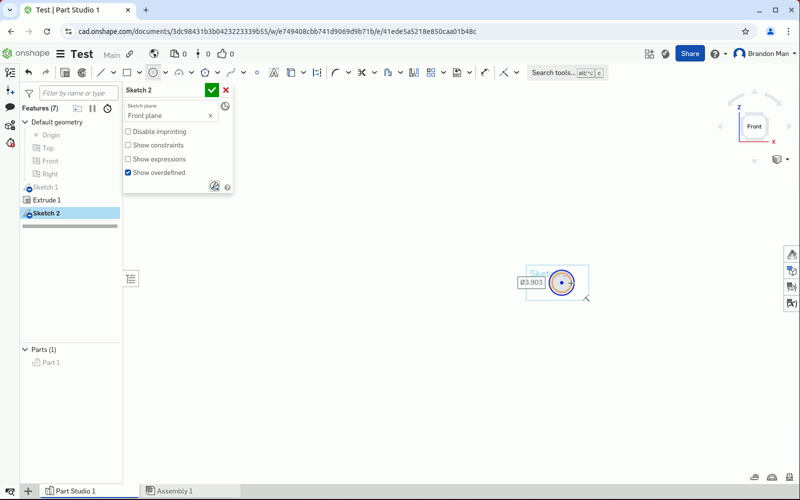
key(esc)
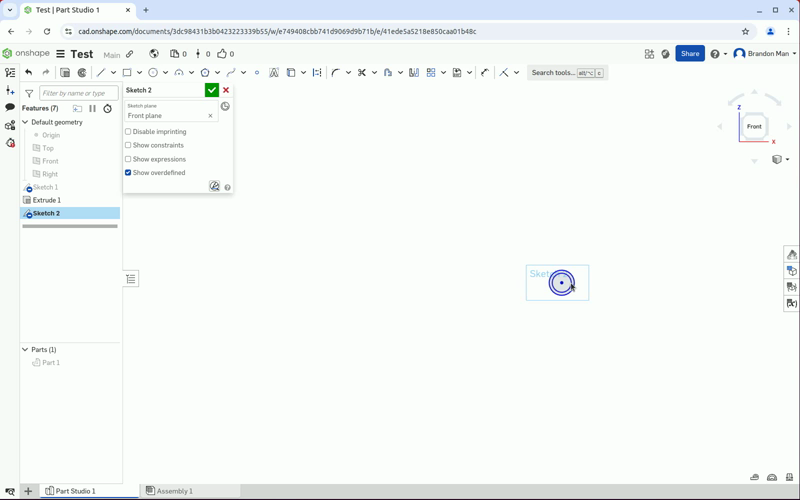
mouse_move(572, 282)
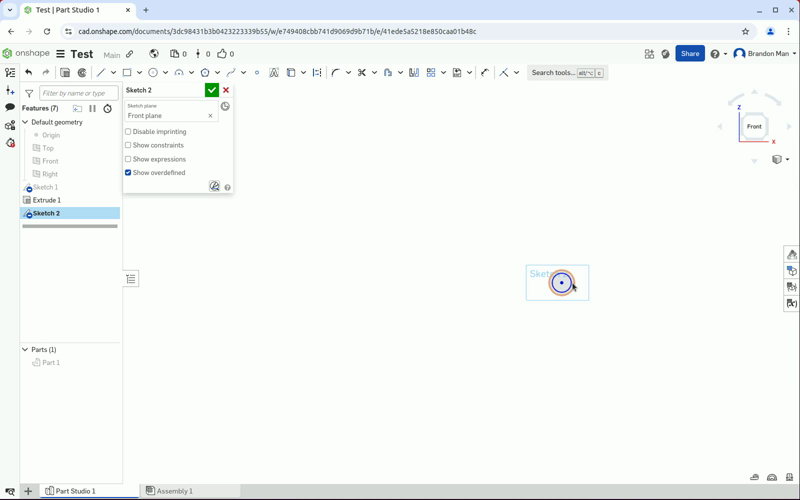
scroll(6)
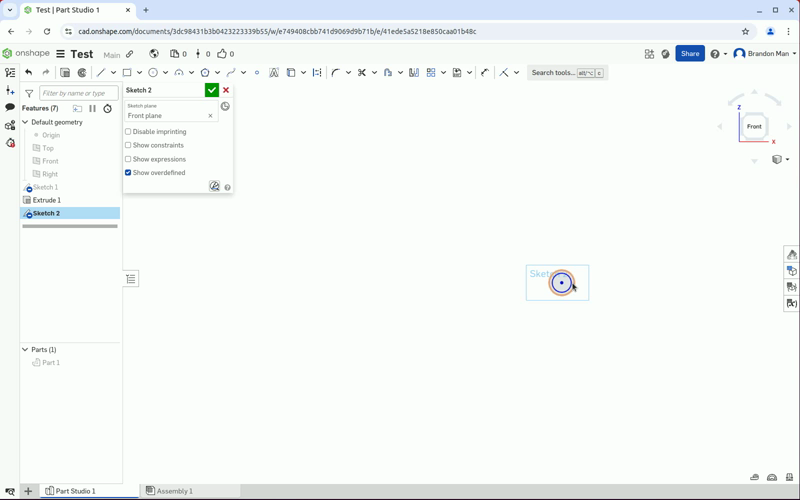
scroll(6)
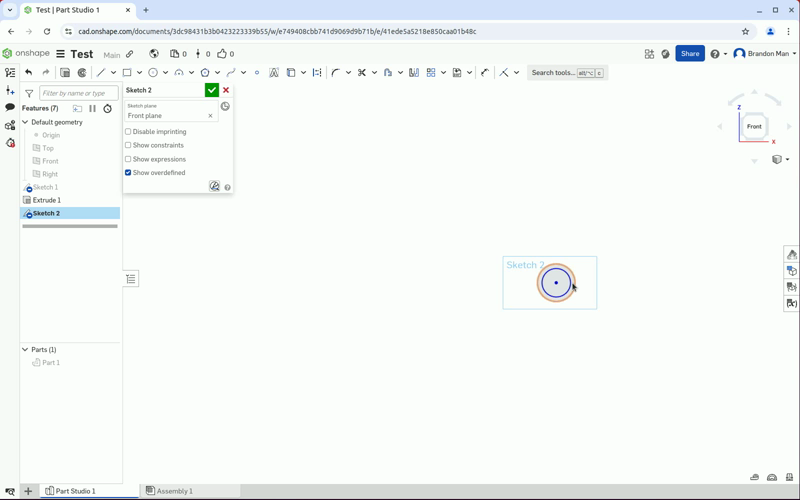
scroll(6)
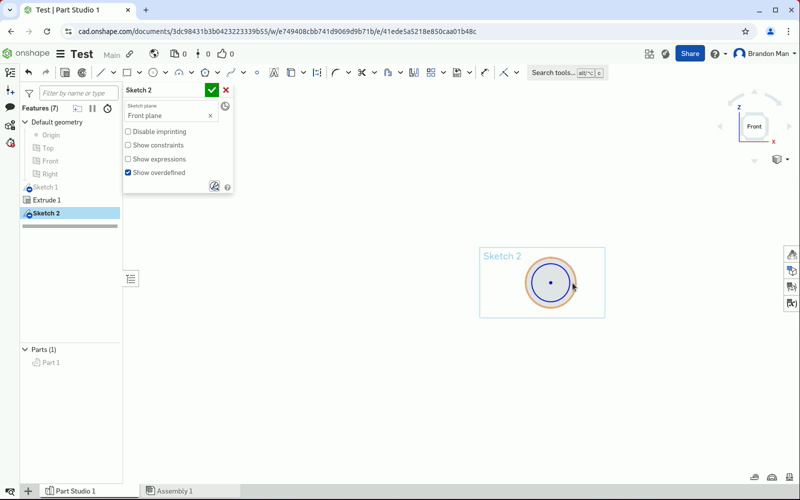
scroll(6)
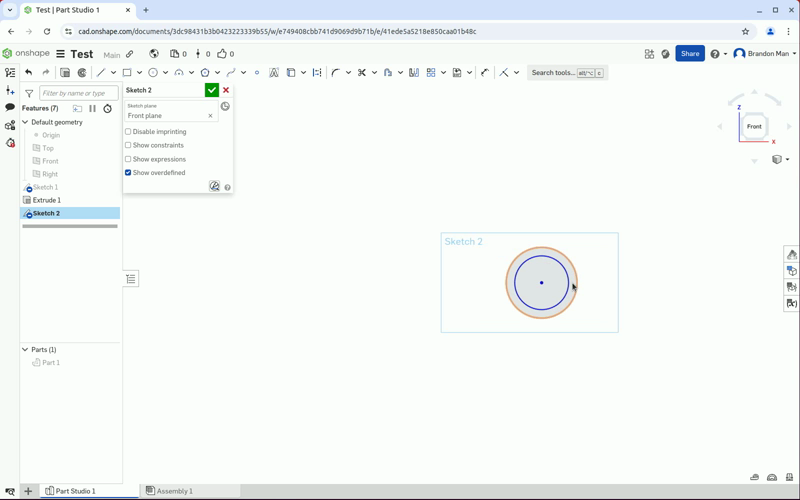
scroll(6)
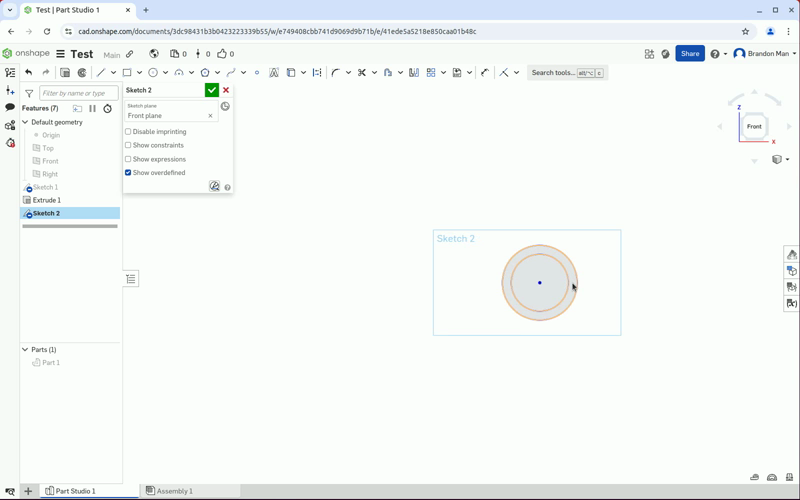
scroll(6)
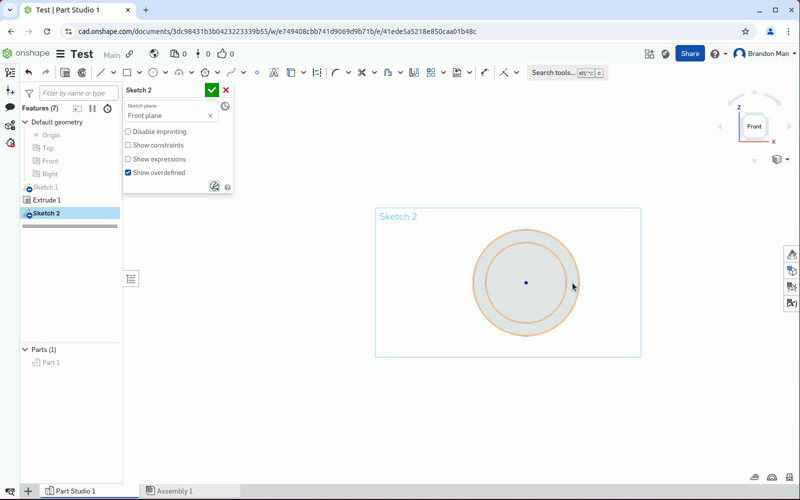
scroll(6)
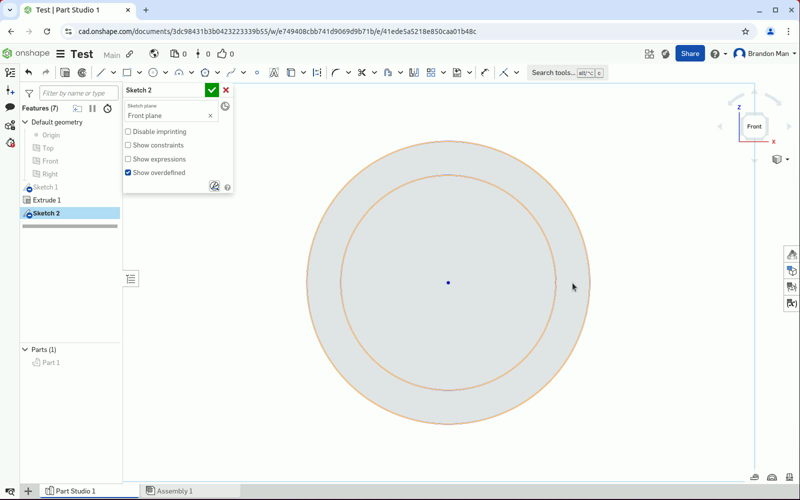
click(572, 282)
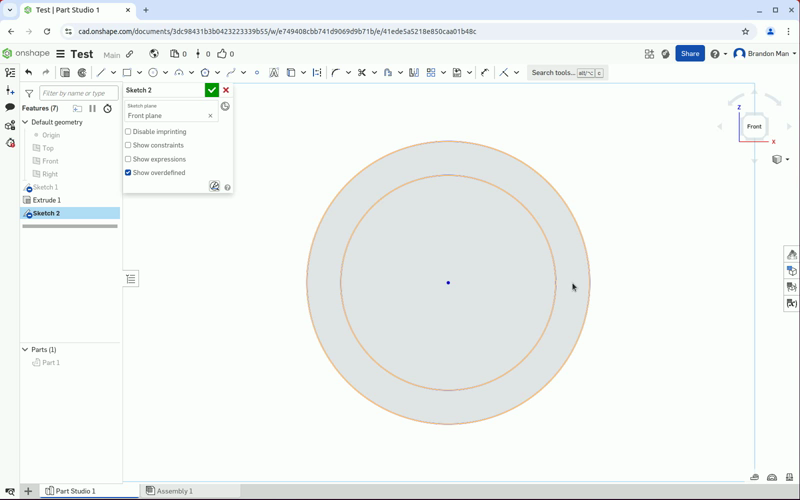
scroll(-6)
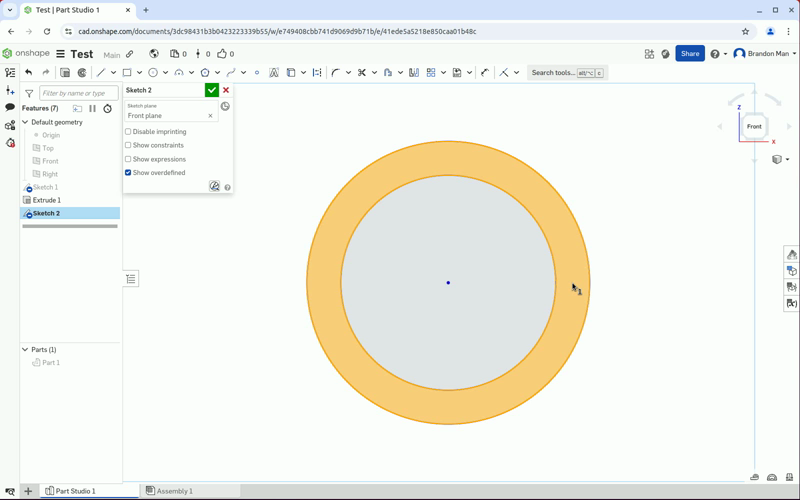
scroll(-6)
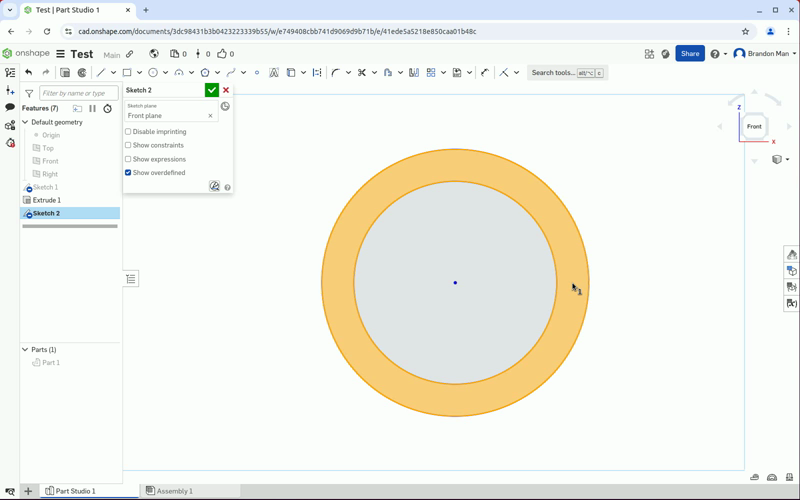
scroll(-6)
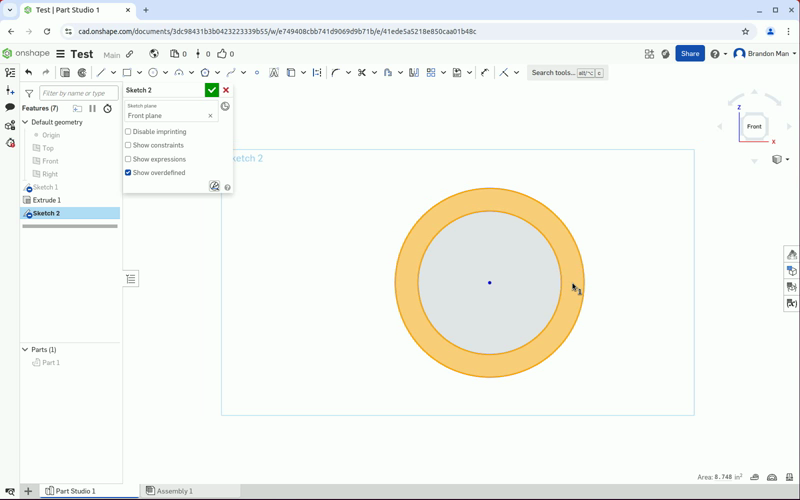
scroll(-6)
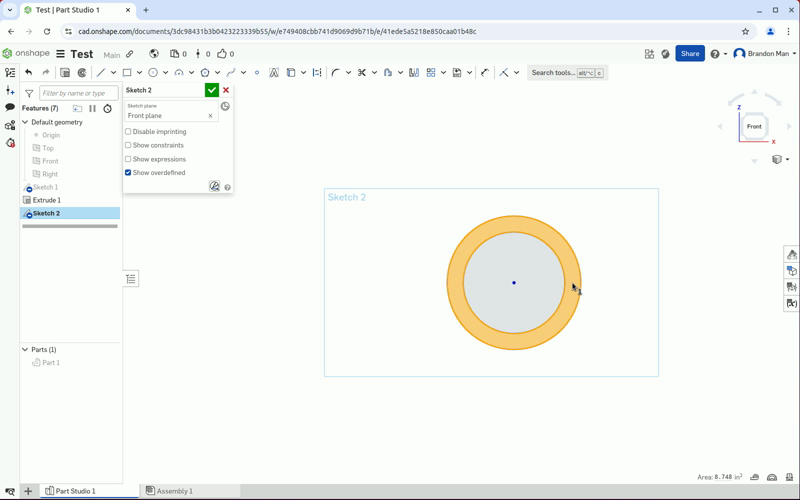
scroll(-6)
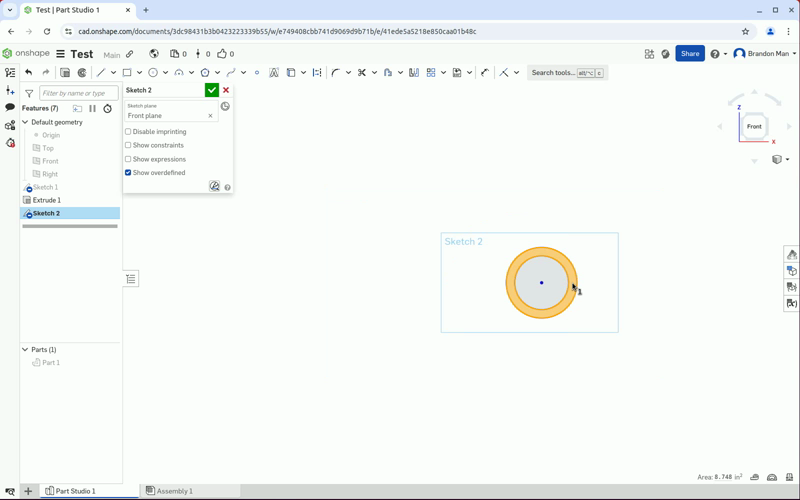
scroll(-6)
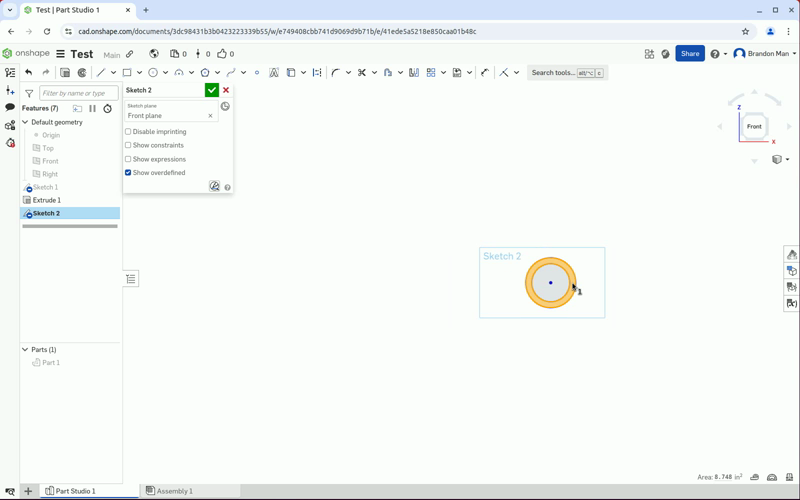
scroll(-6)
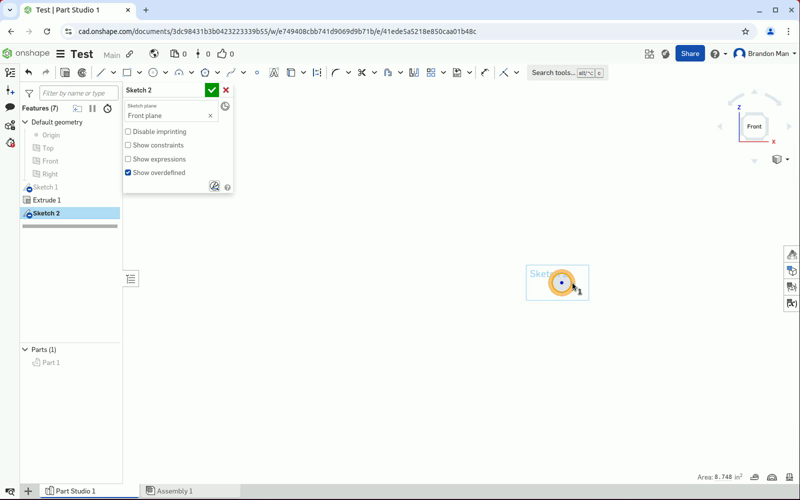
mouse_move(73, 352)
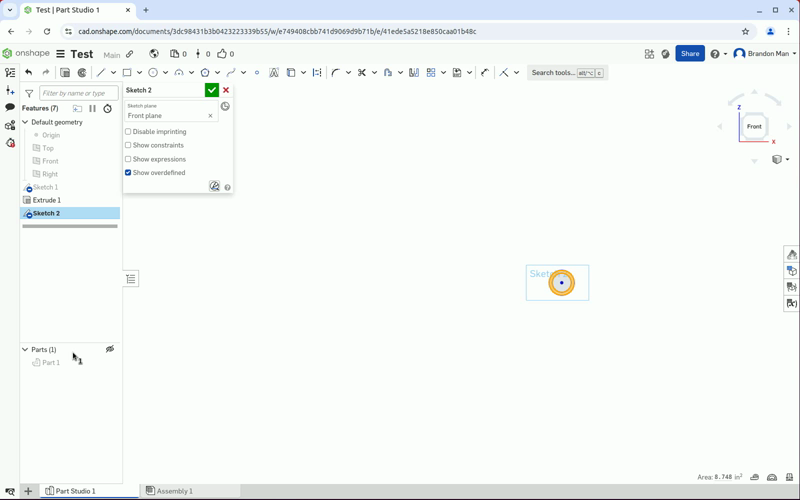
key(shift+y)
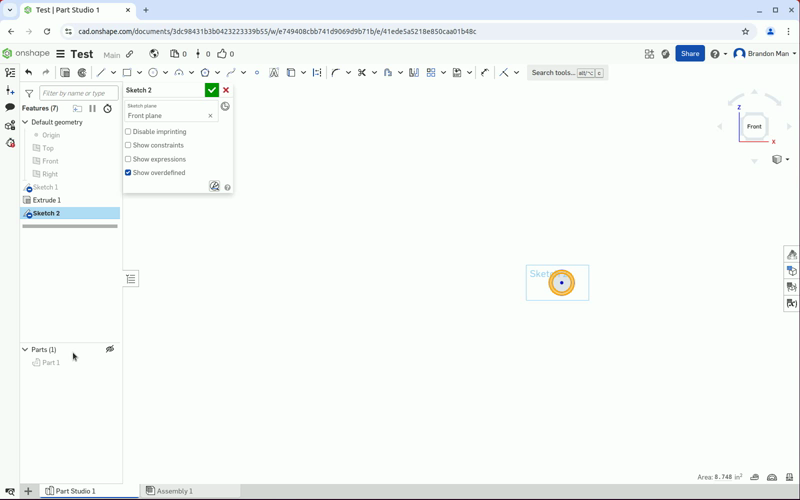
key(shift+e)
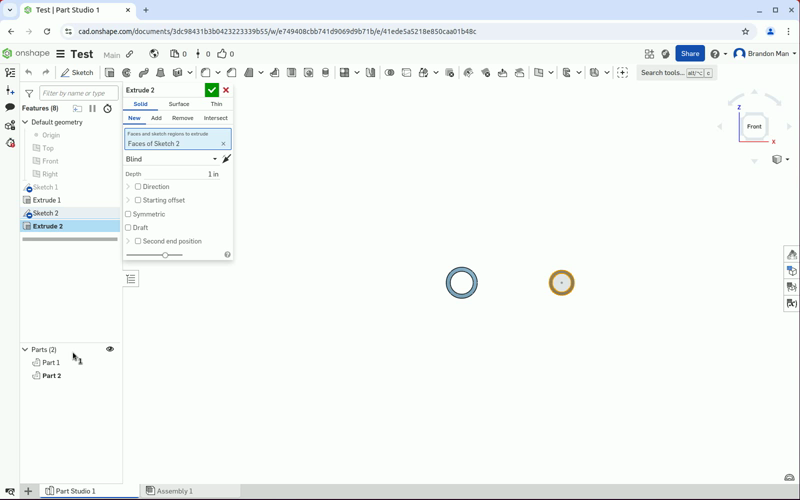
mouse_move(143, 106)
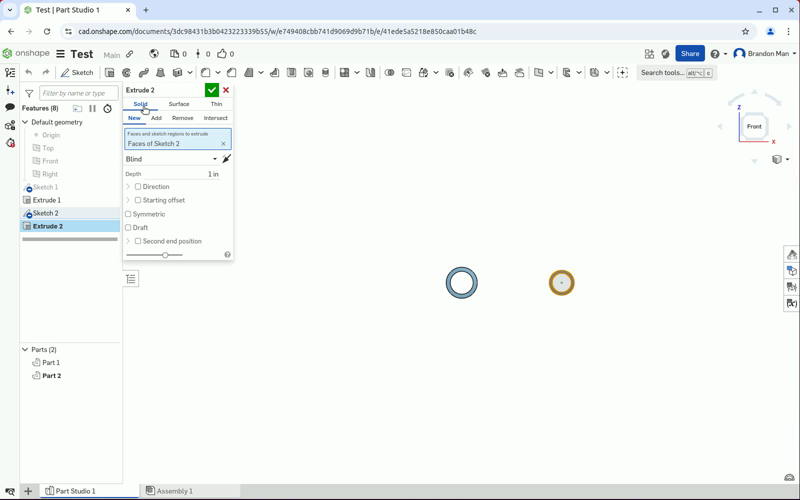
click(143, 106)
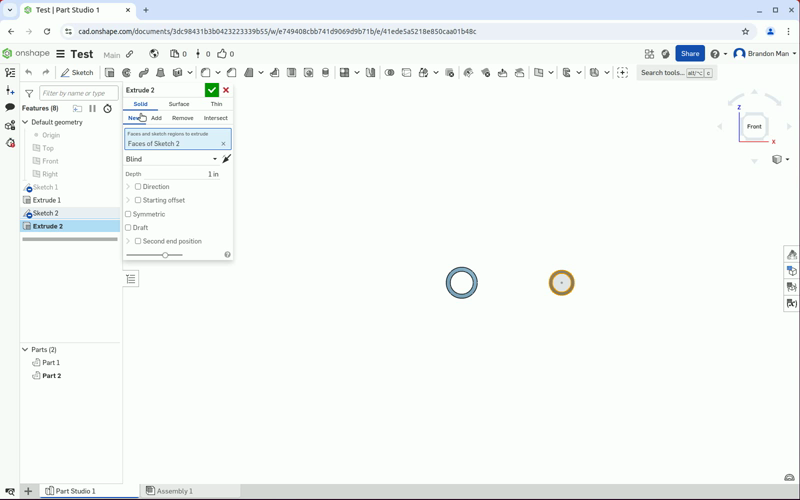
mouse_move(137, 120)
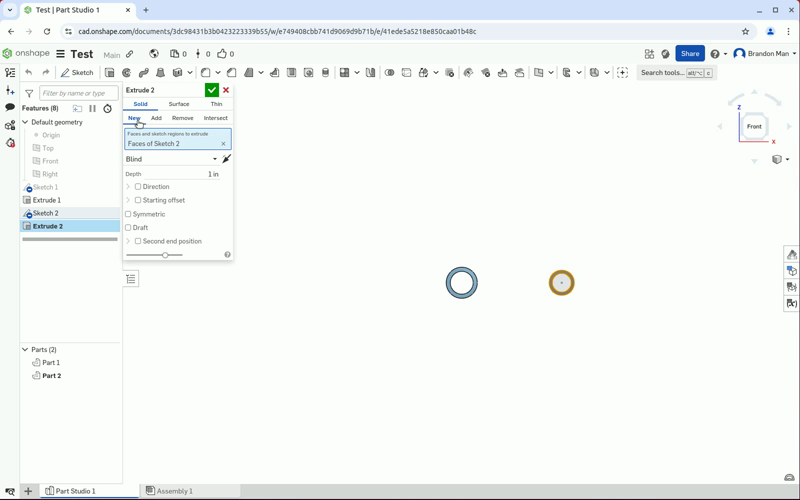
click(137, 120)
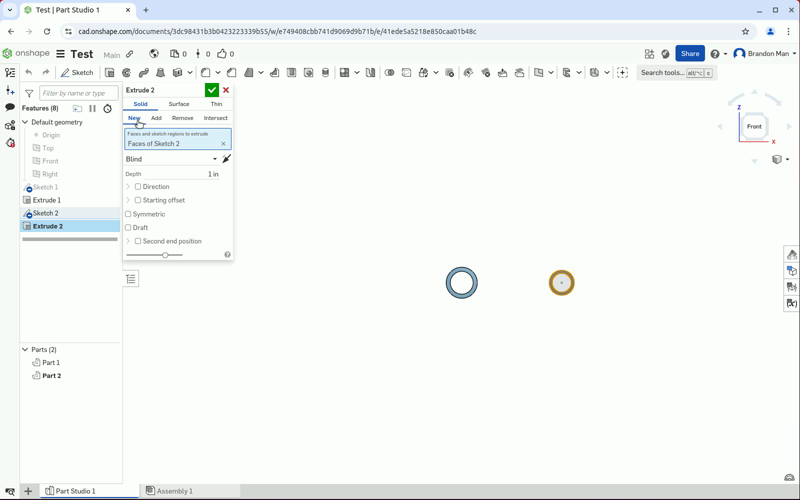
key(tab, 4)
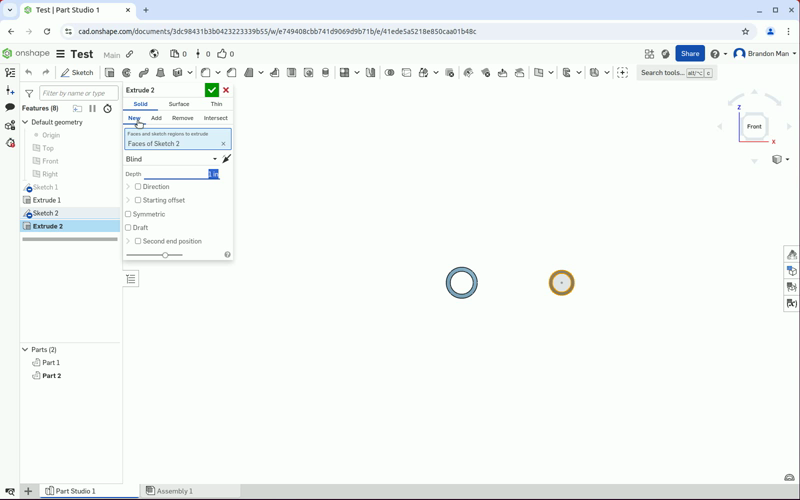
text(3.852)
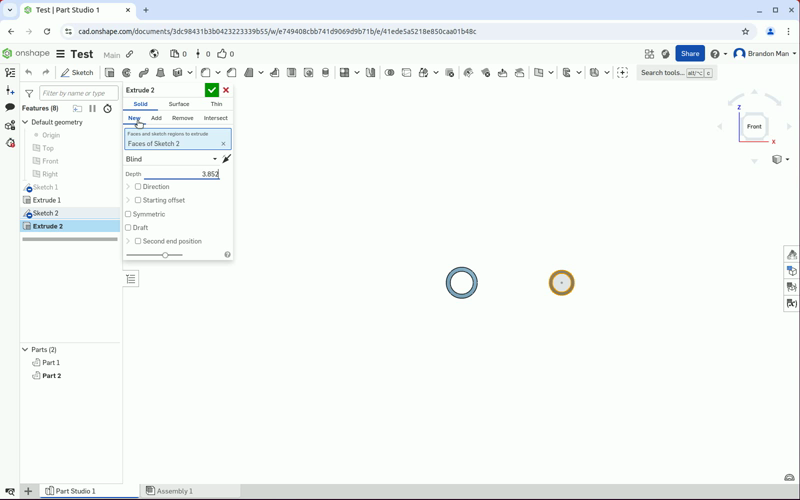
key(tab, 3)
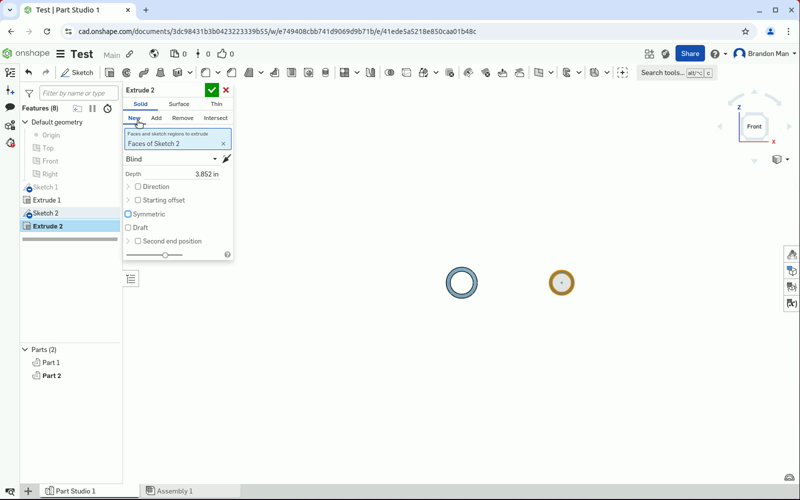
key(space)
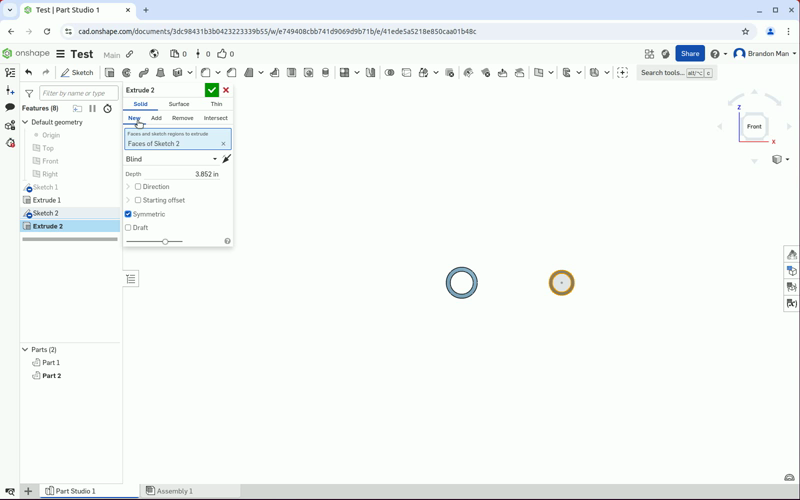
key(enter)
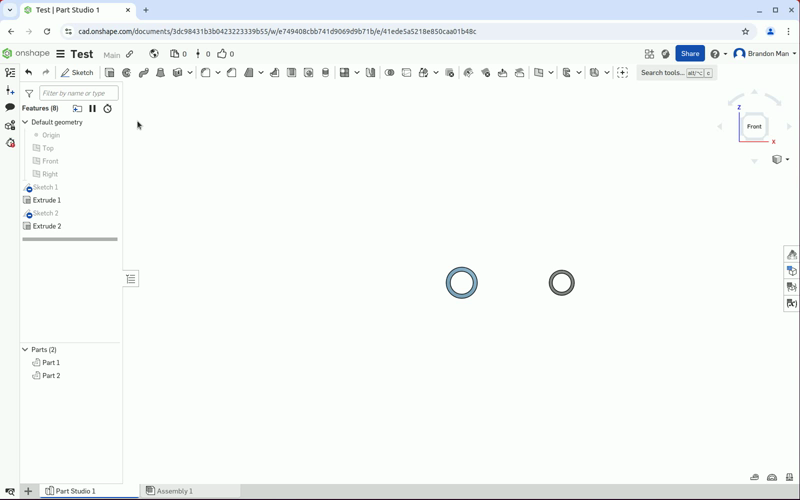
key(shift+h)
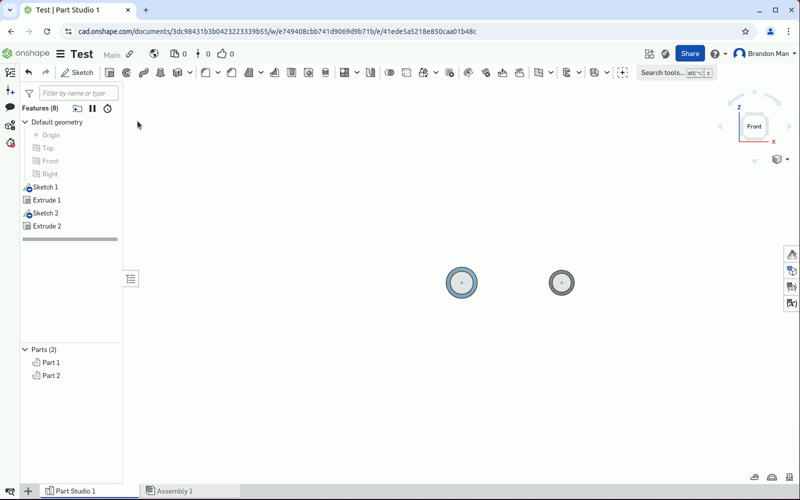
key(shift+h)
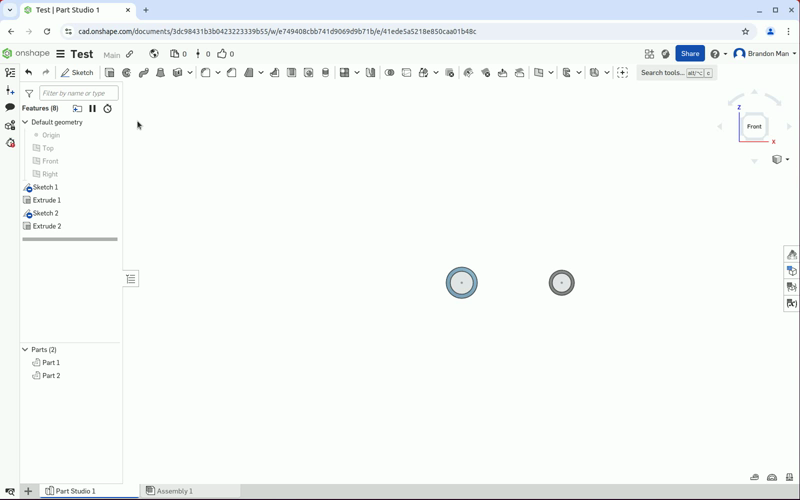
key(shift+7)
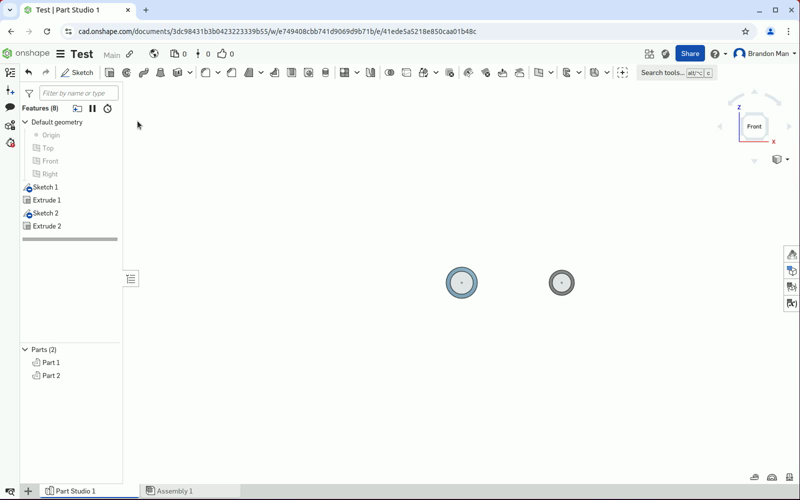
key(left, 2)
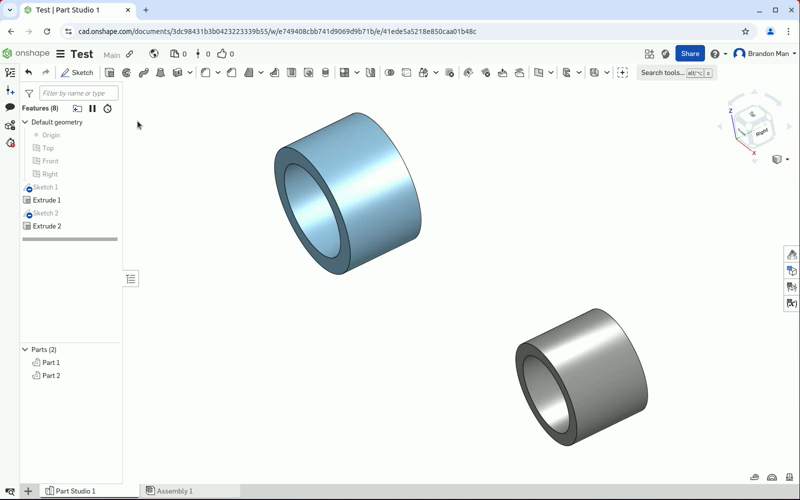
key(down, 2)
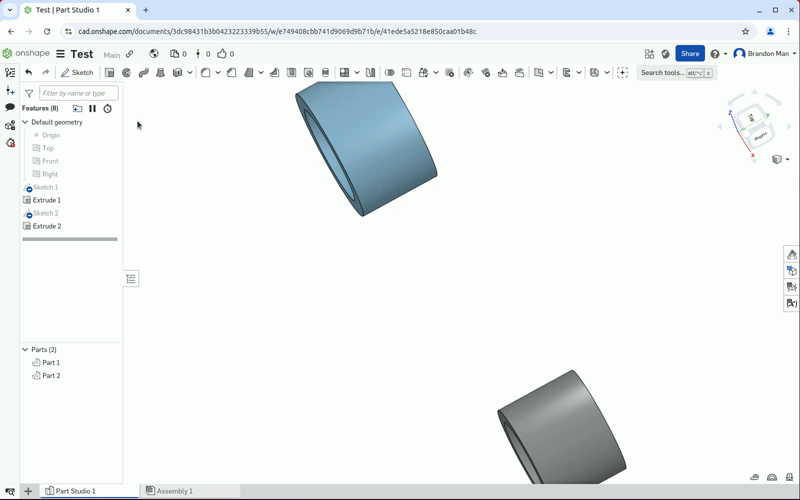
key(up, 2)
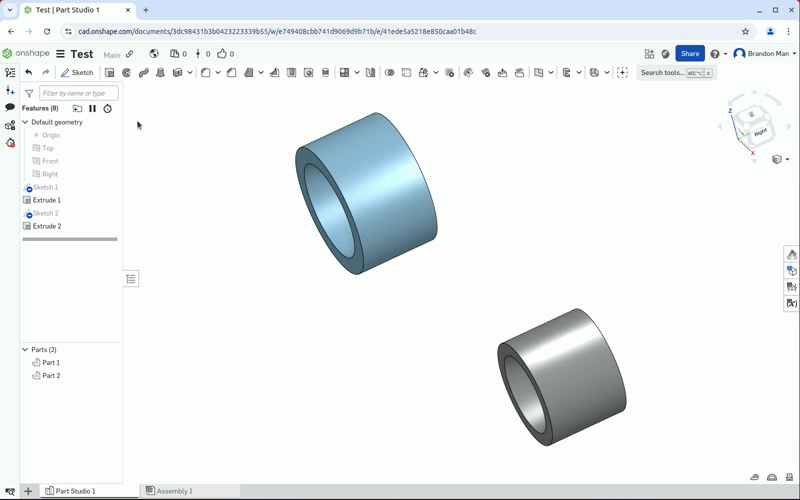
key(right, 2)
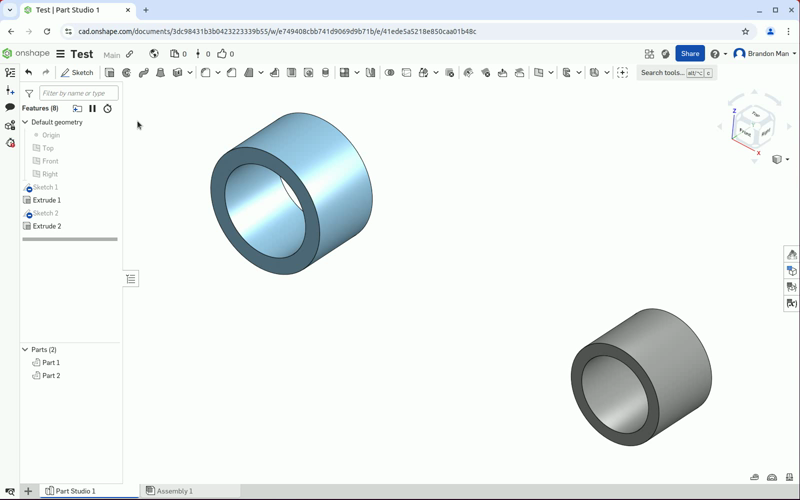
mouse_move(73, 189)
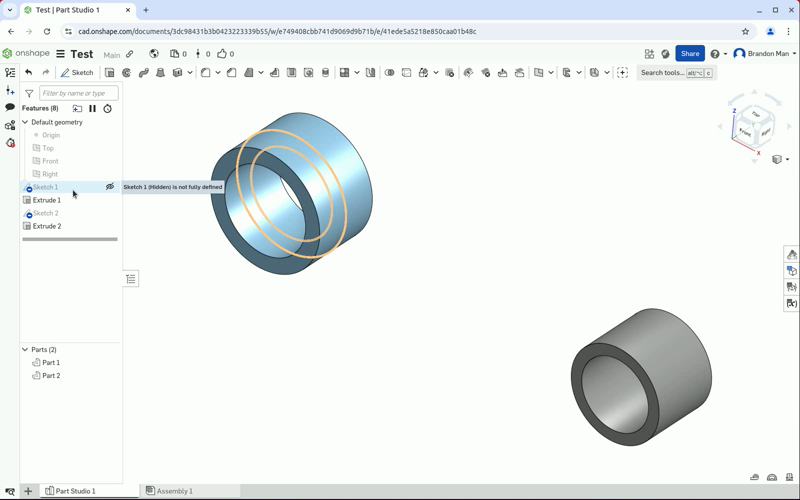
click(73, 189)